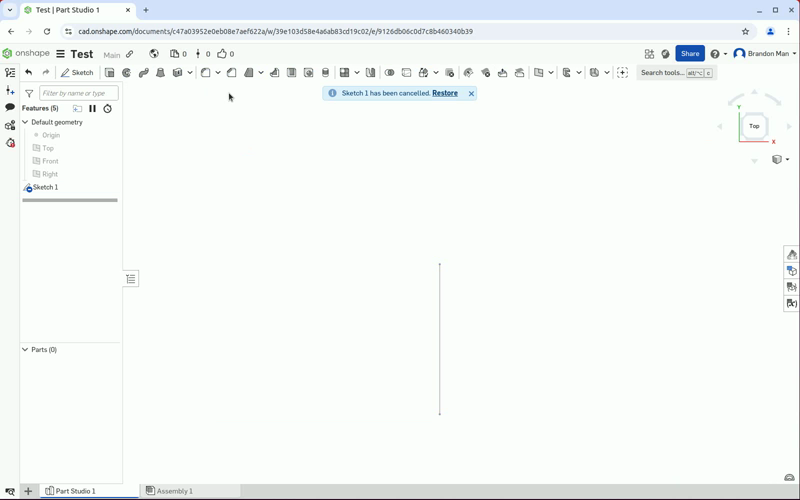
key(shift+h)
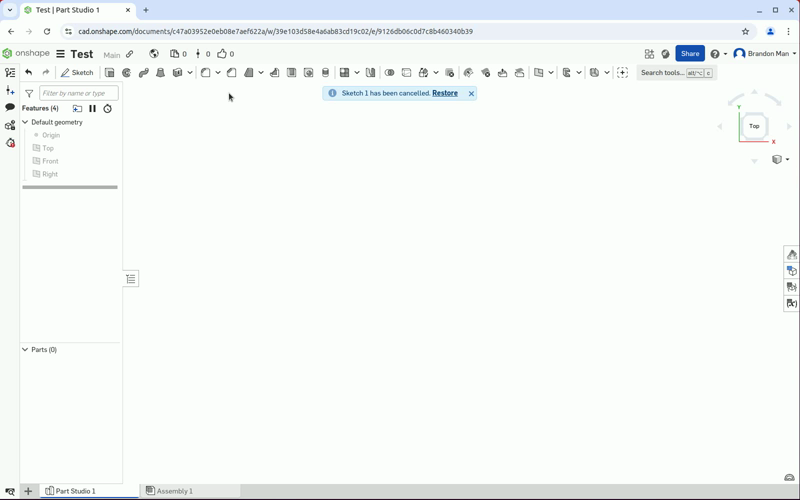
mouse_move(73, 352)
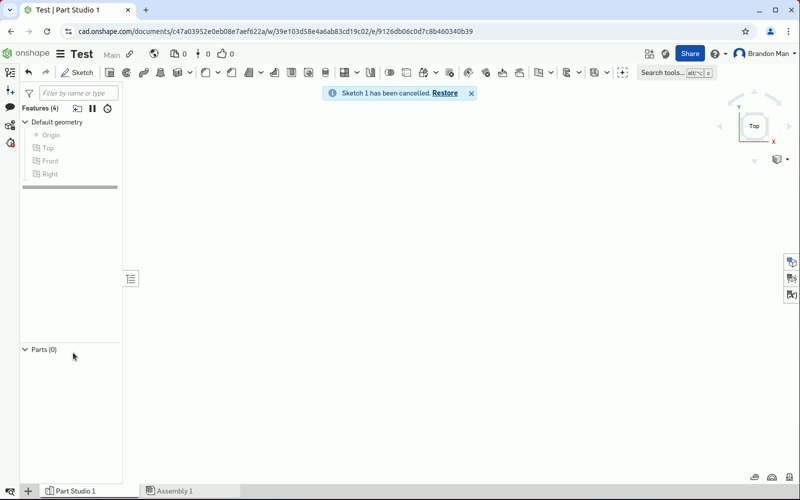
key(y)
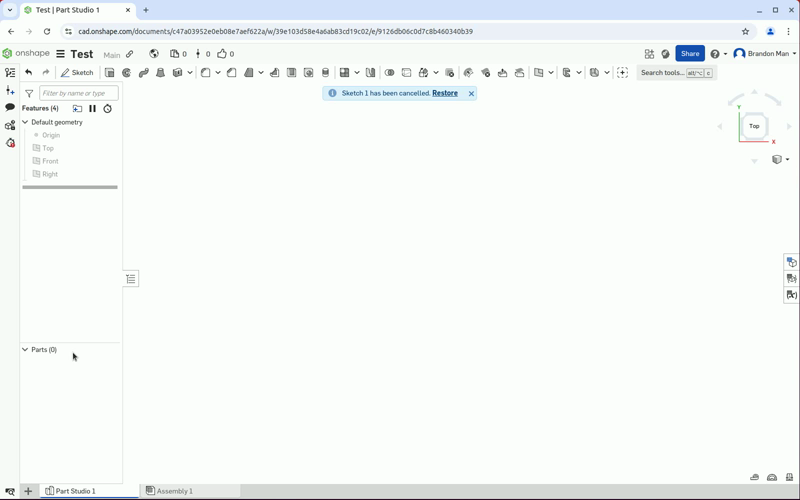
key(shift+p)
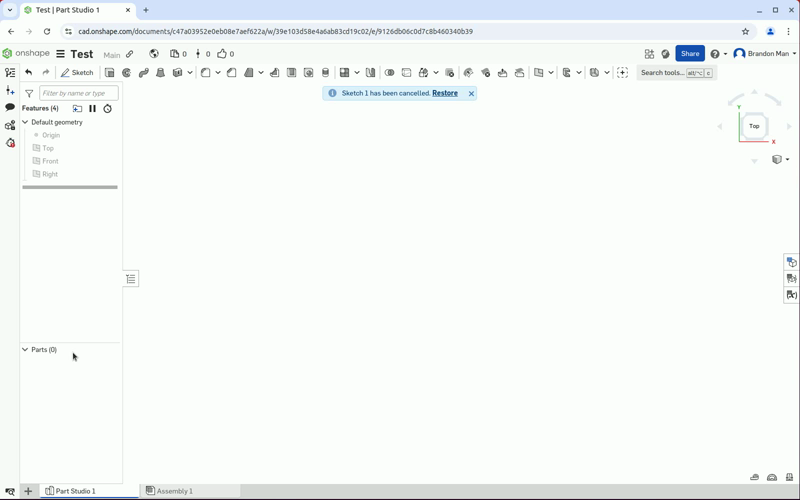
key(space)
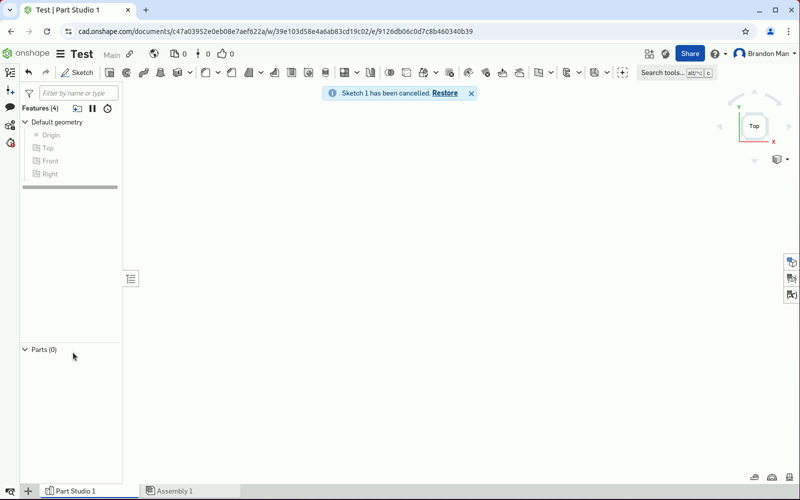
key_down(shift)
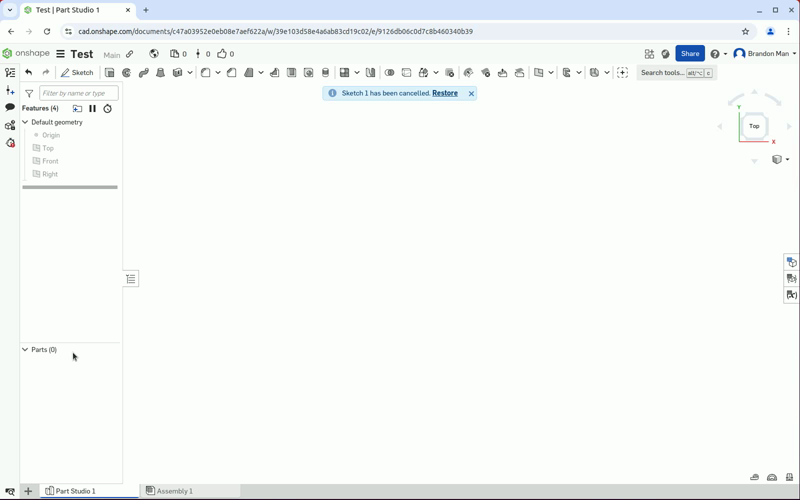
key(up)
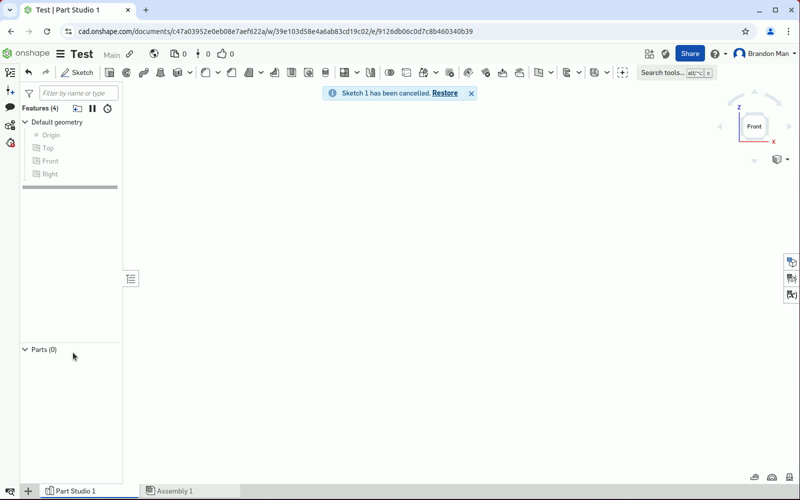
key_up(shift)
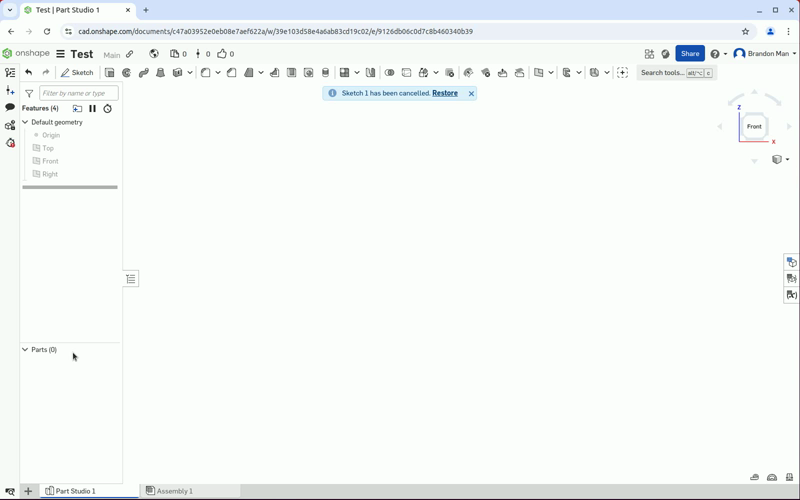
mouse_move(73, 352)
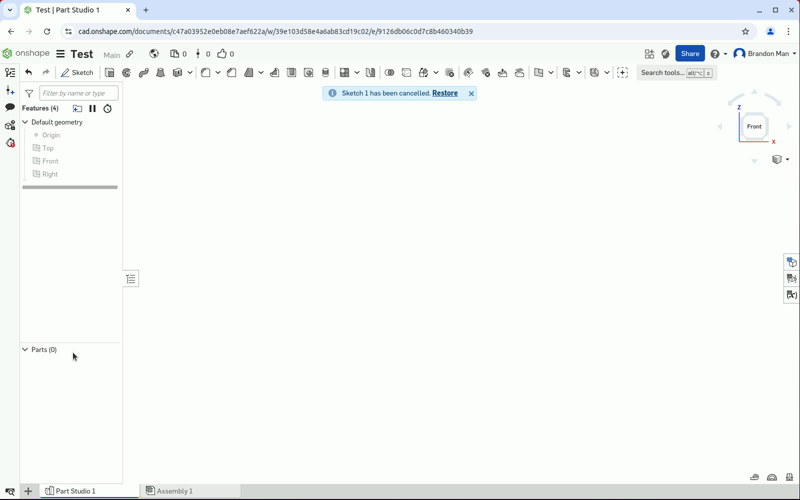
key(shift+y)
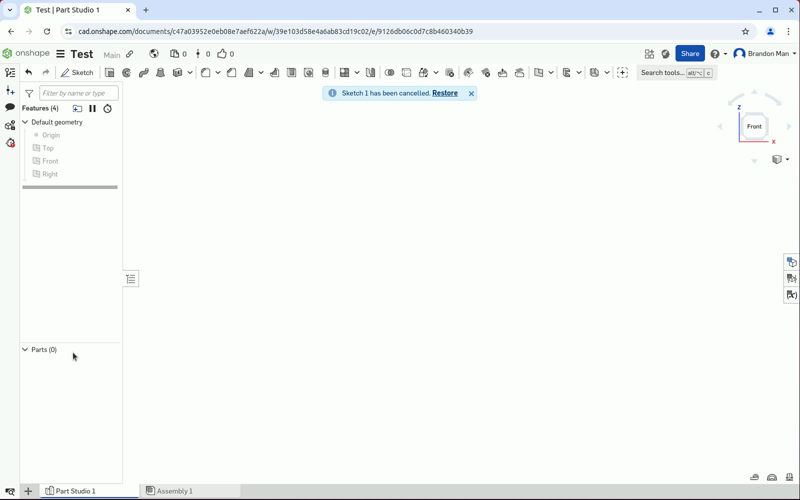
key(shift+s)
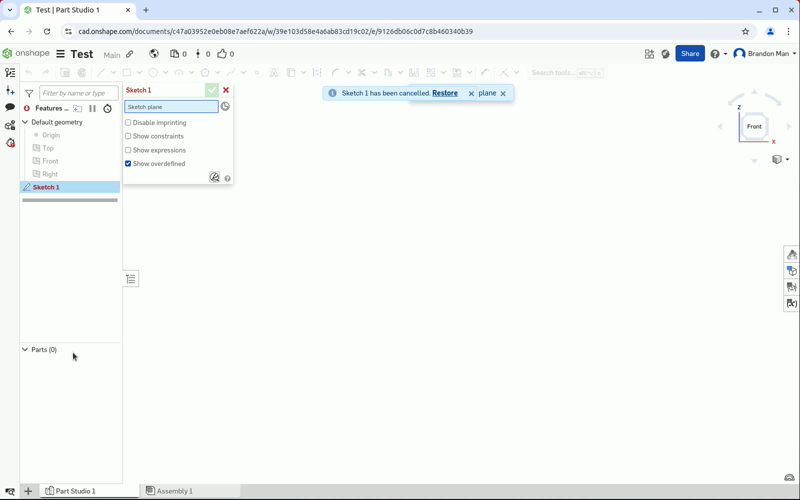
mouse_move(73, 163)
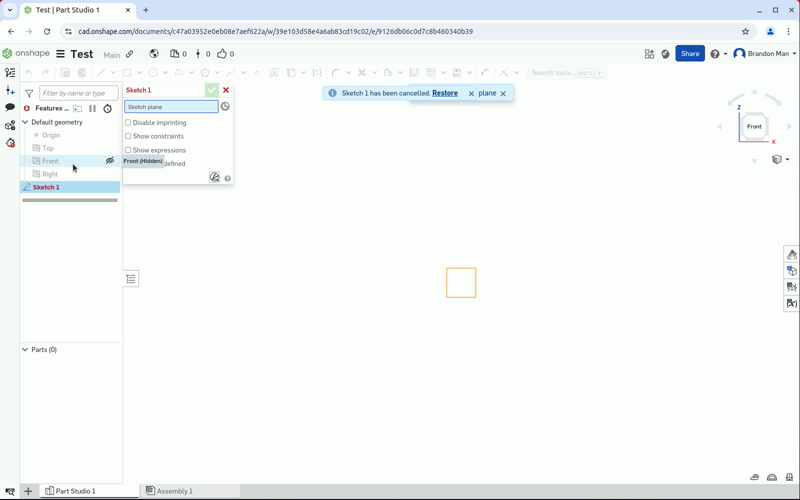
click(73, 163)
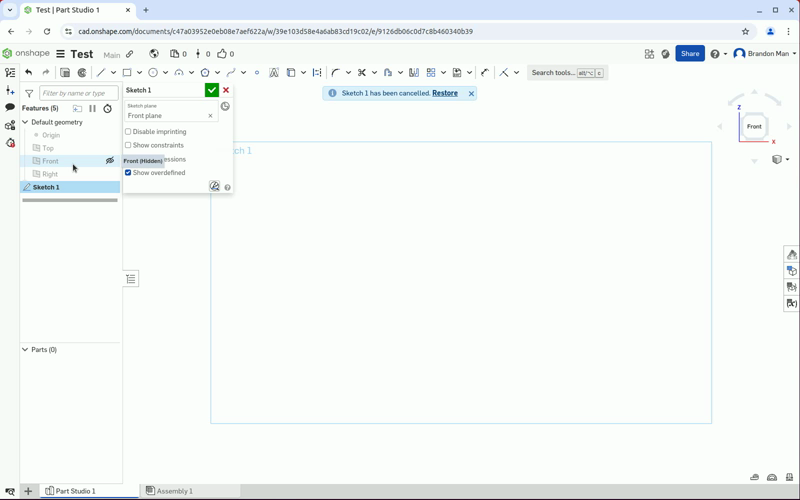
mouse_move(73, 352)
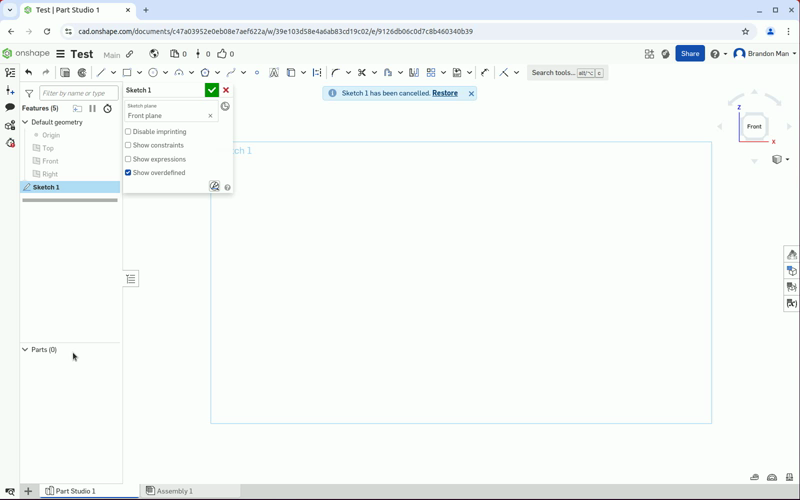
key(y)
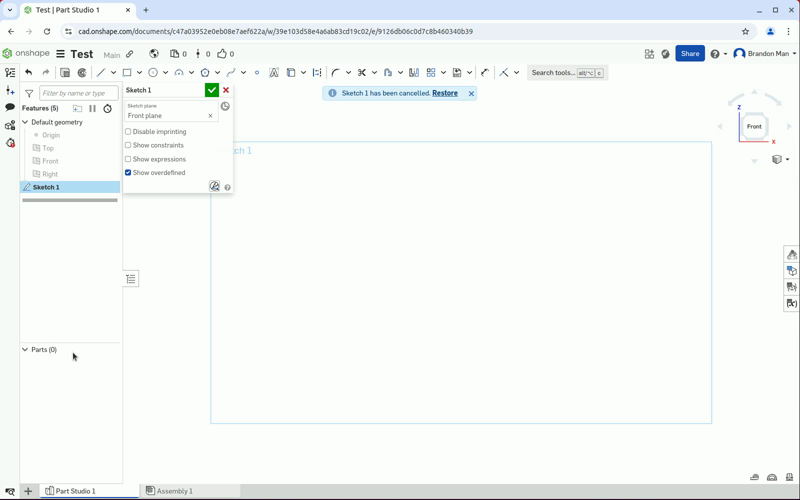
key(l)
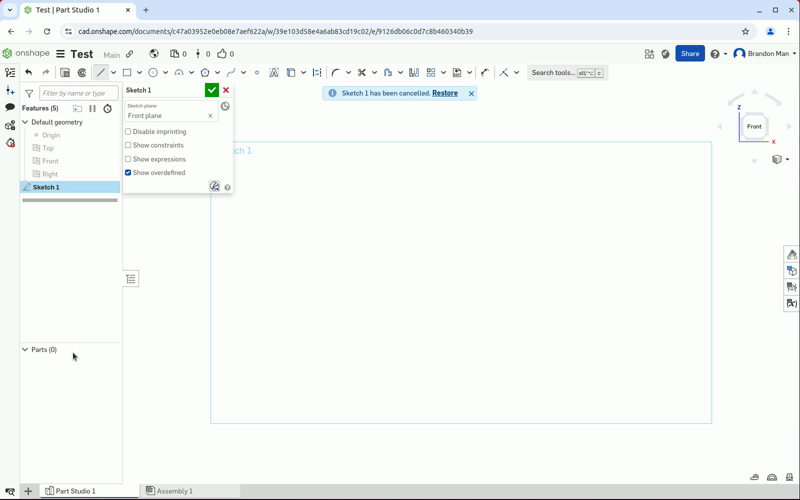
key_down(shift)
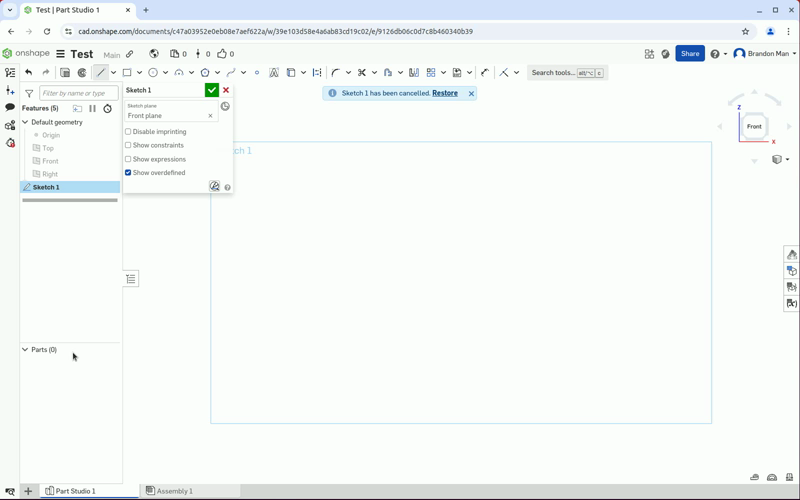
mouse_move(409, 318)
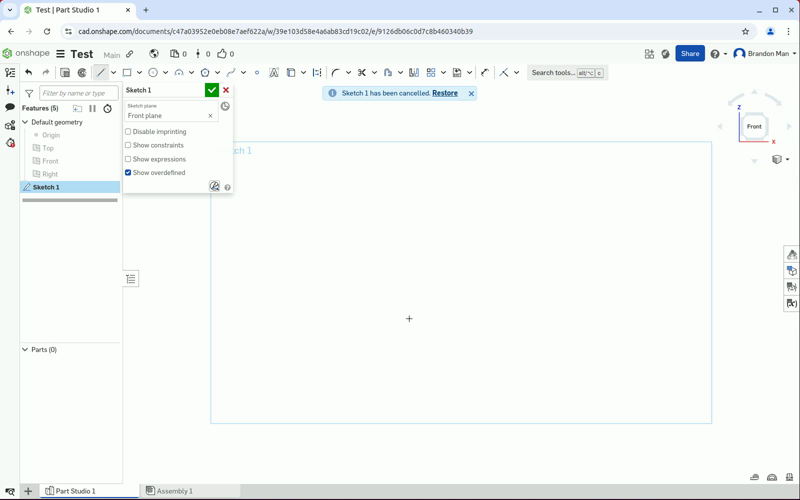
click(409, 318)
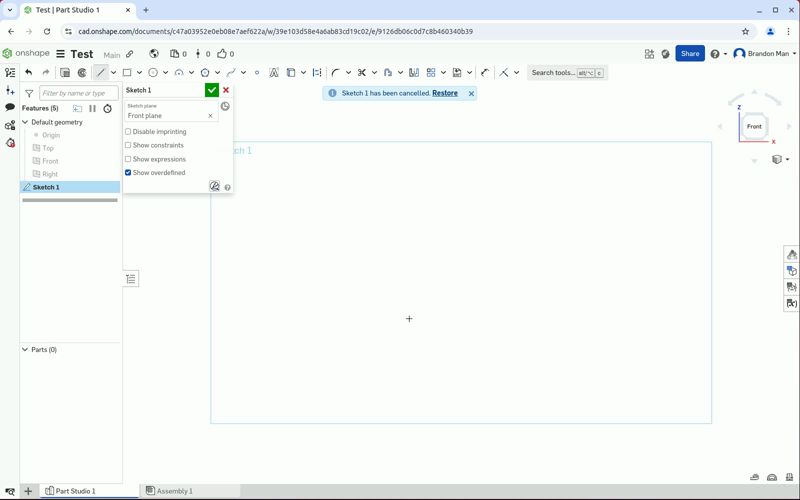
key_up(shift)
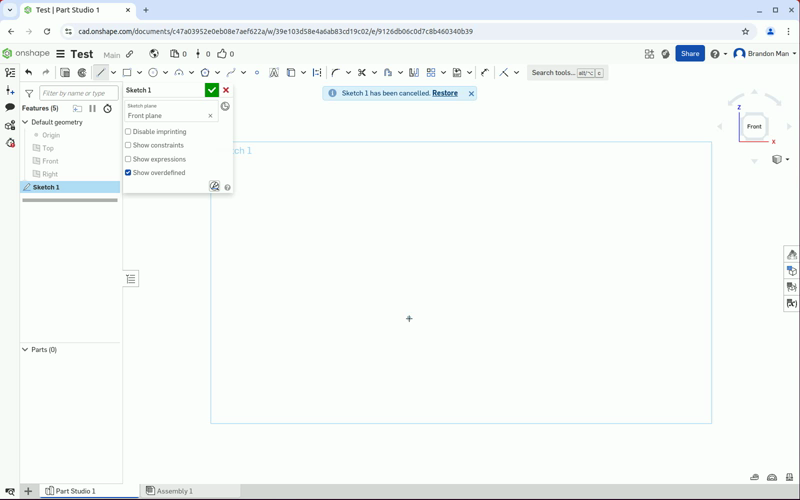
key_down(shift)
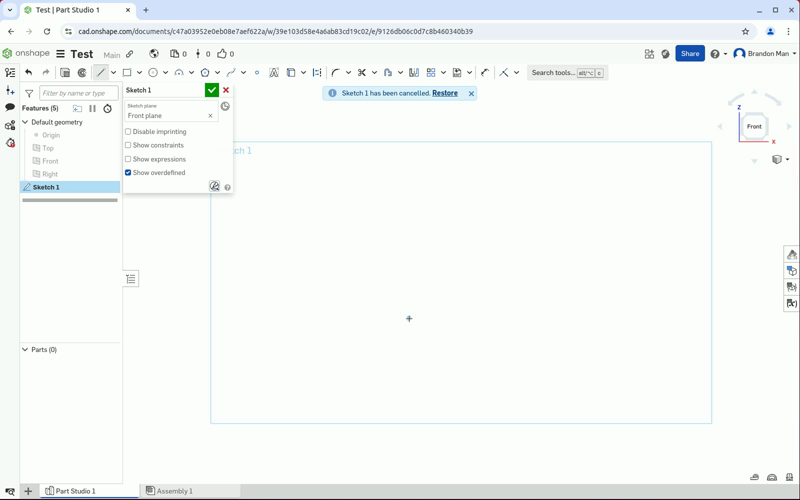
mouse_move(511, 318)
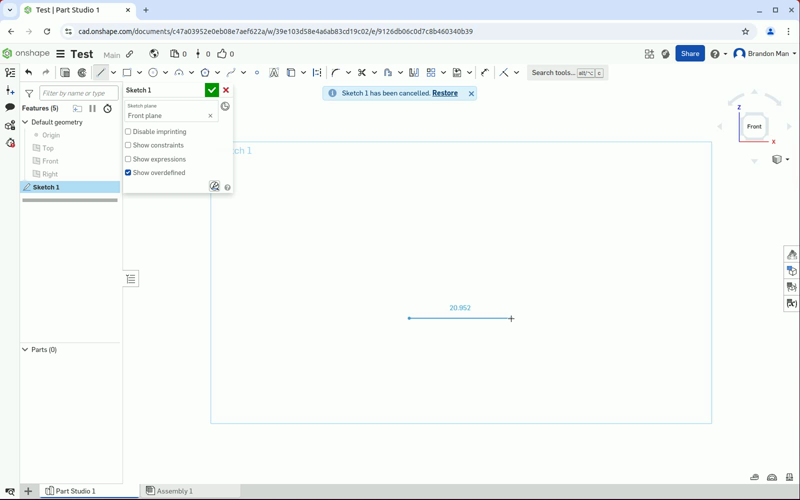
click(511, 318)
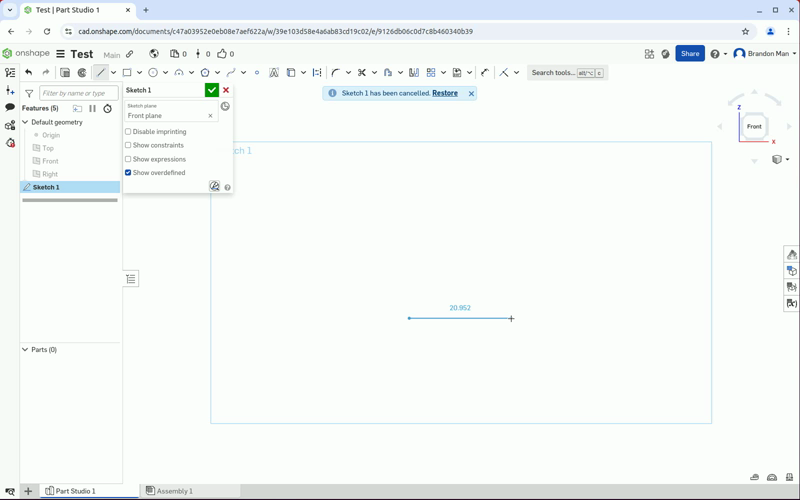
key_up(shift)
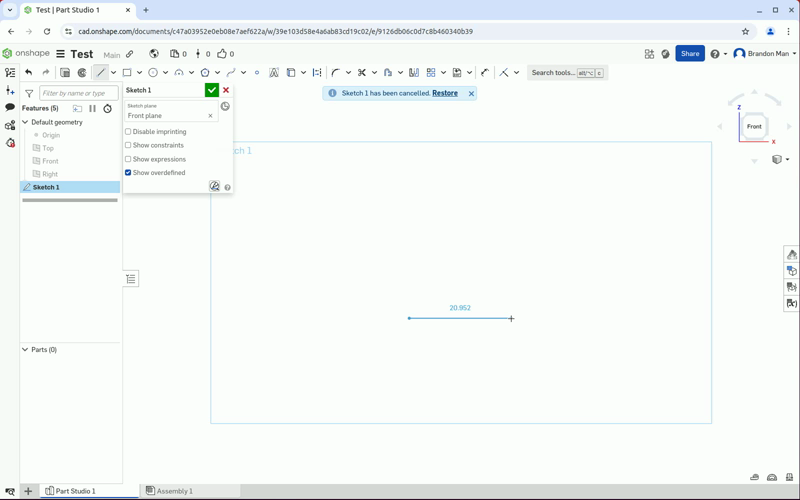
key_down(shift)
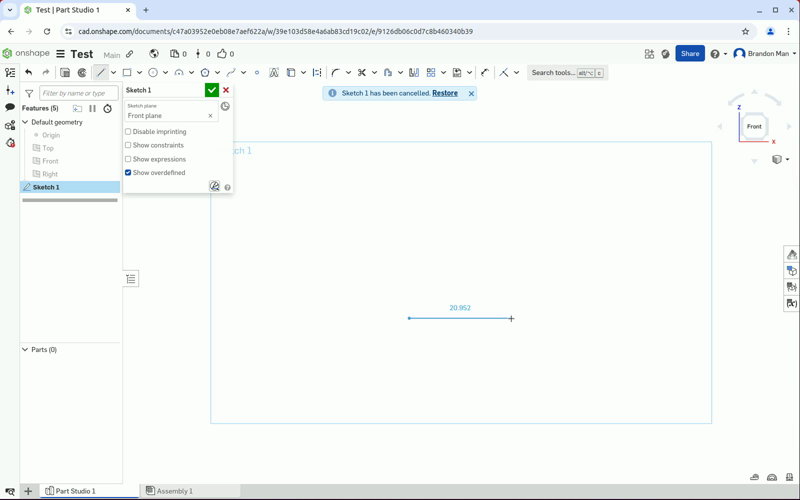
mouse_move(511, 249)
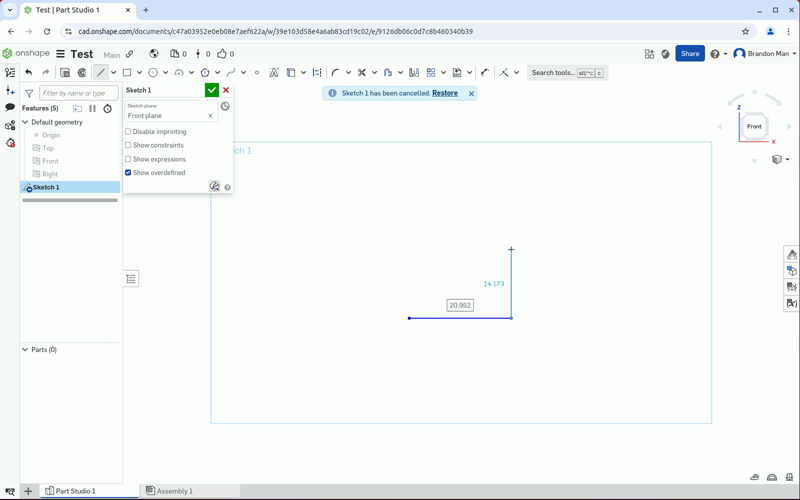
click(511, 249)
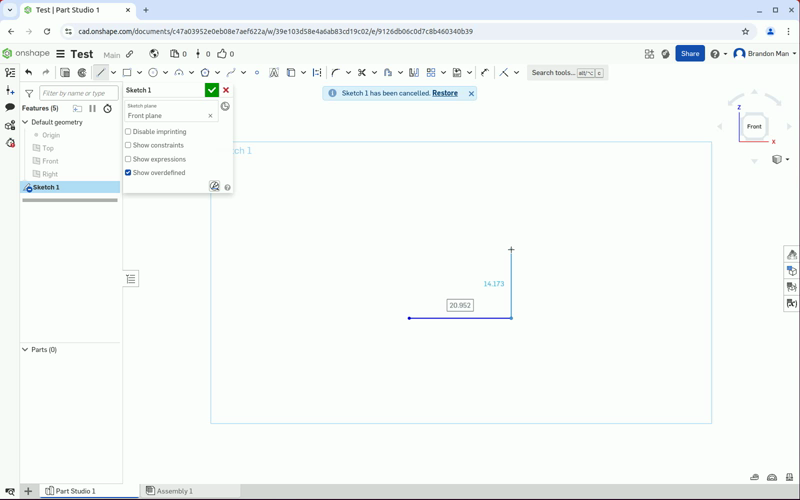
key_up(shift)
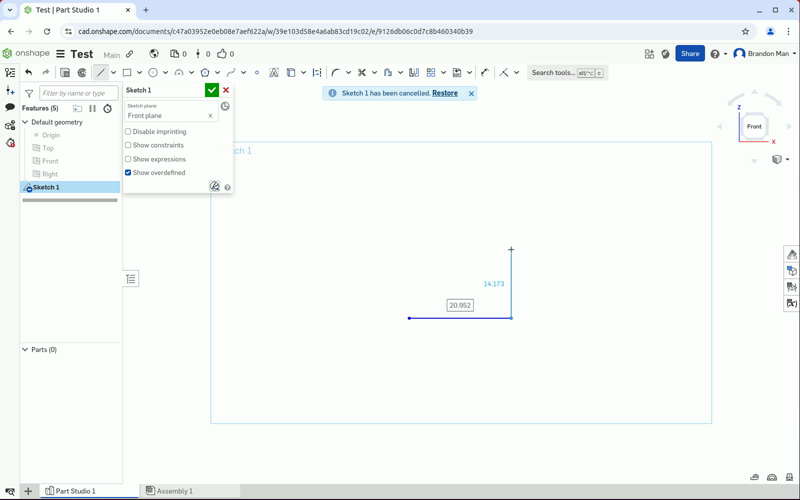
key_down(shift)
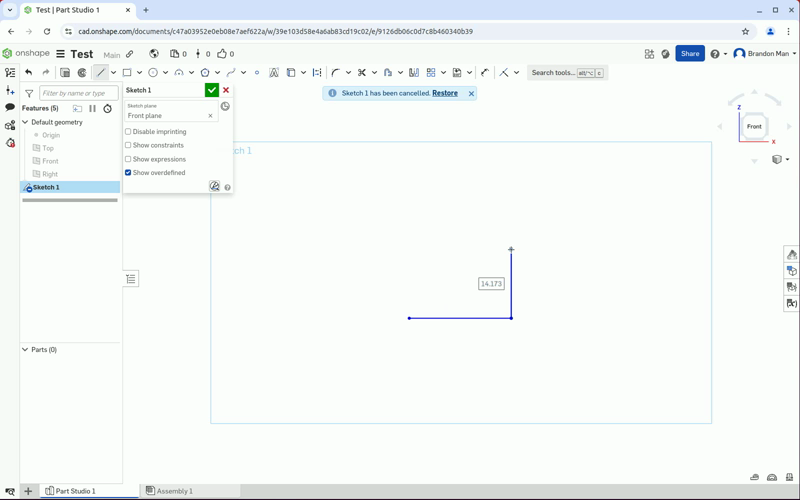
mouse_move(409, 249)
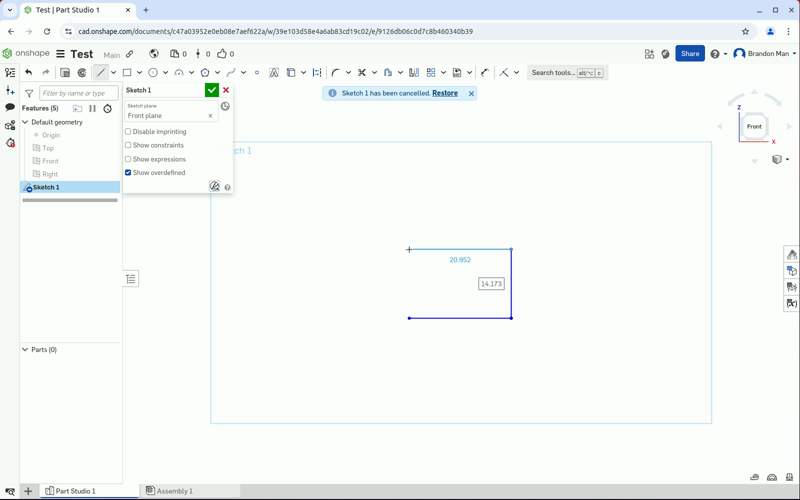
click(409, 249)
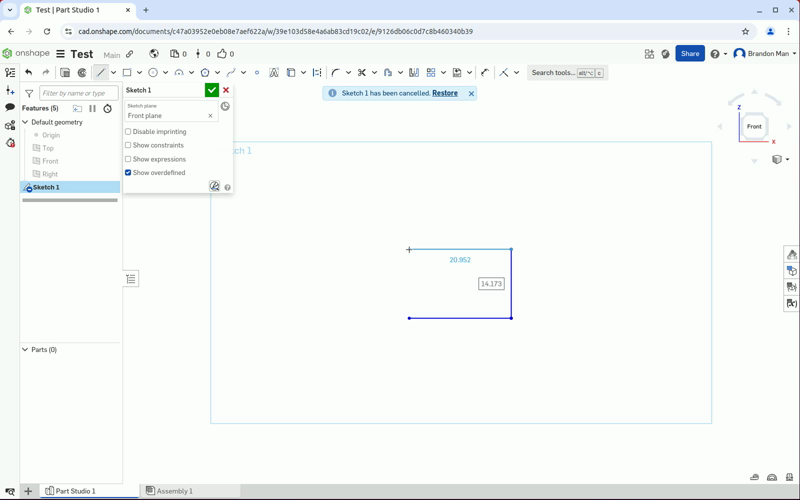
key_up(shift)
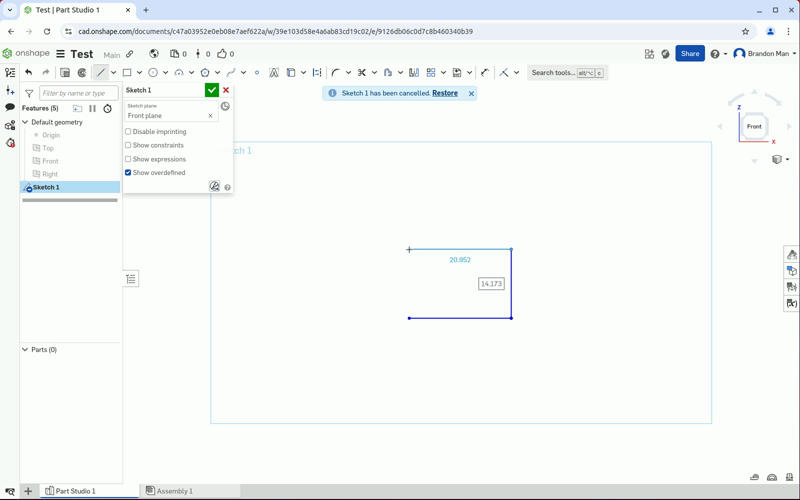
key_down(shift)
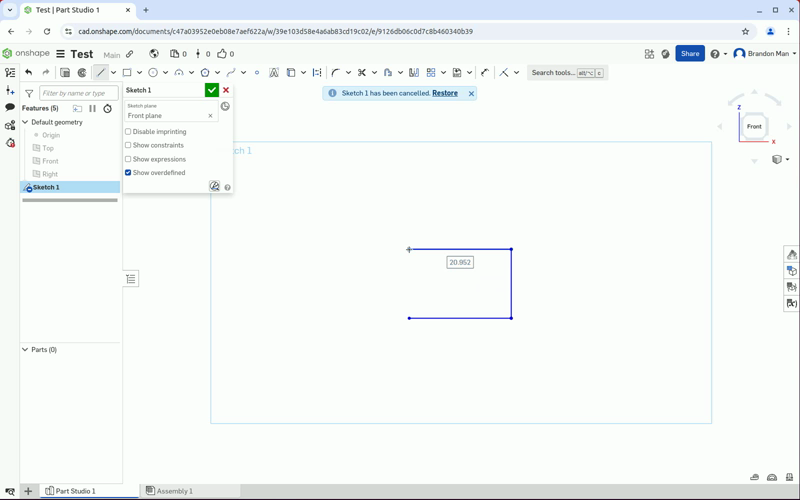
mouse_move(409, 318)
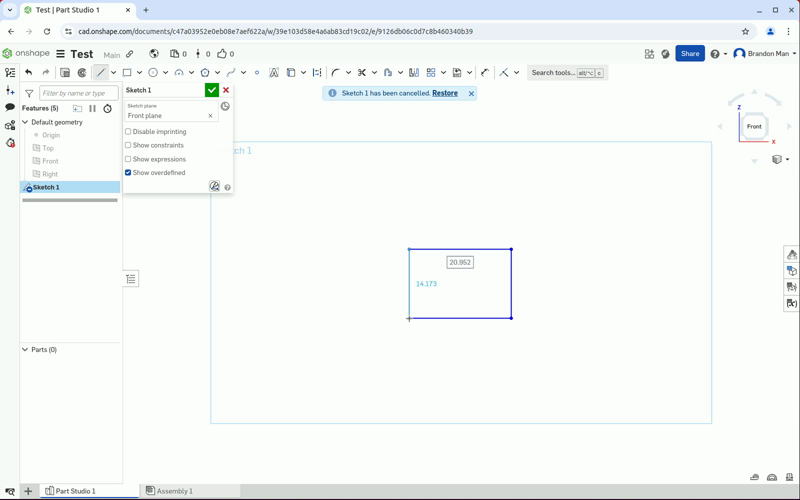
key_up(shift)
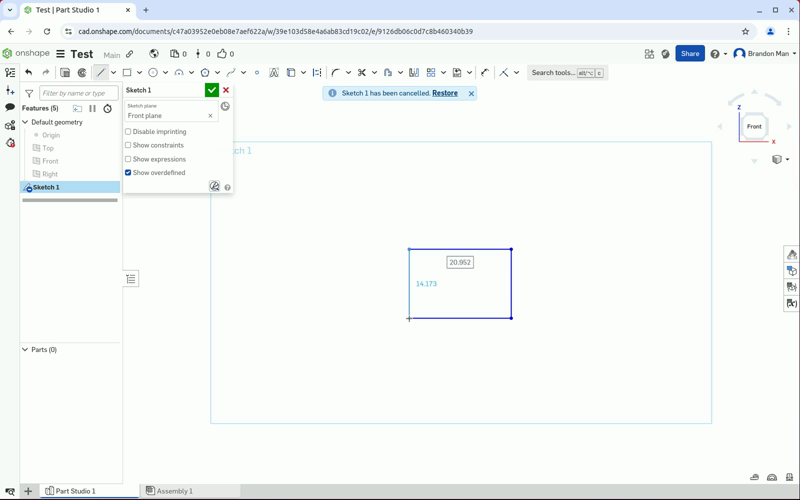
click(409, 318)
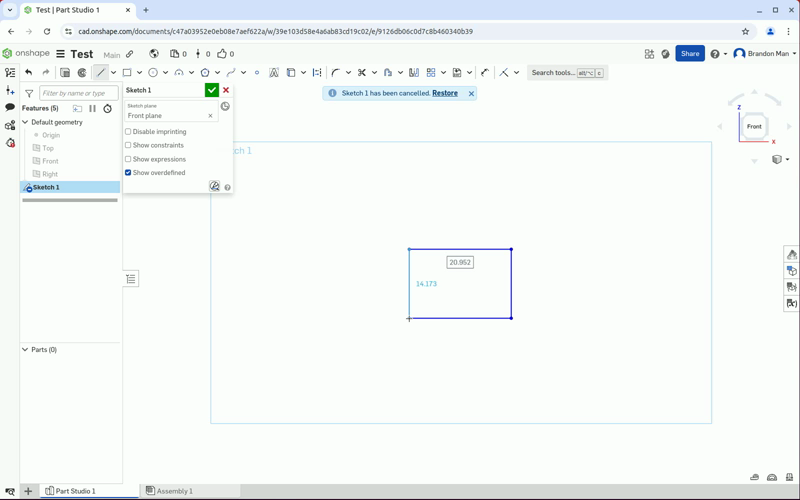
key(esc)
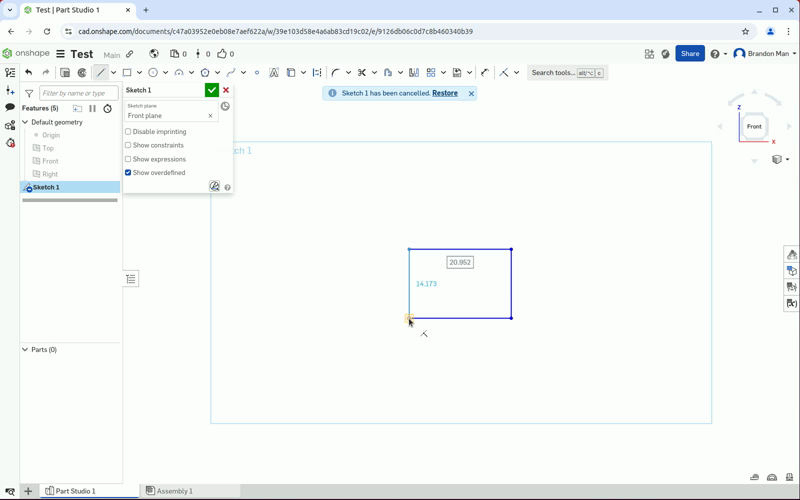
mouse_move(471, 293)
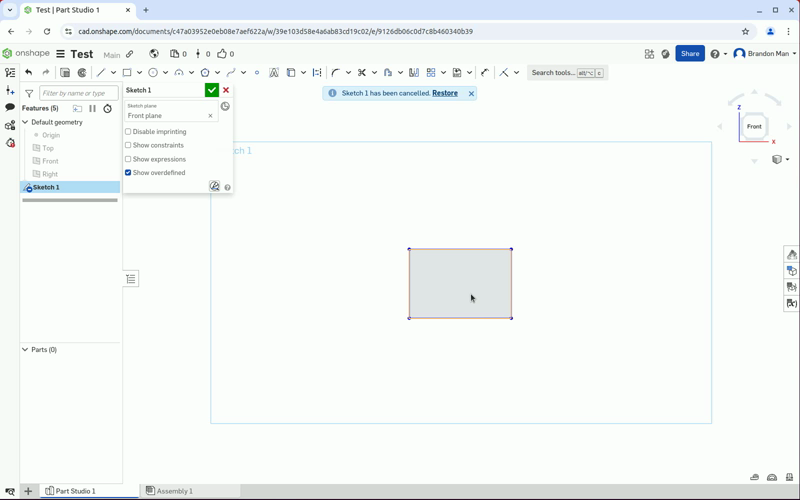
click(471, 293)
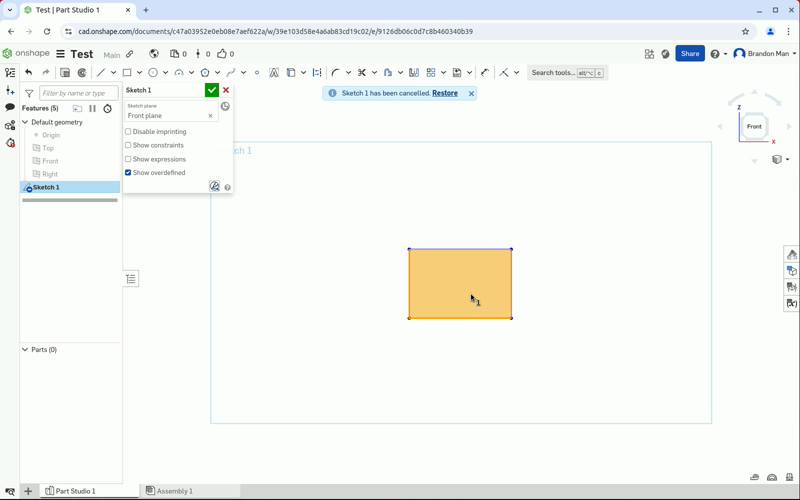
mouse_move(73, 352)
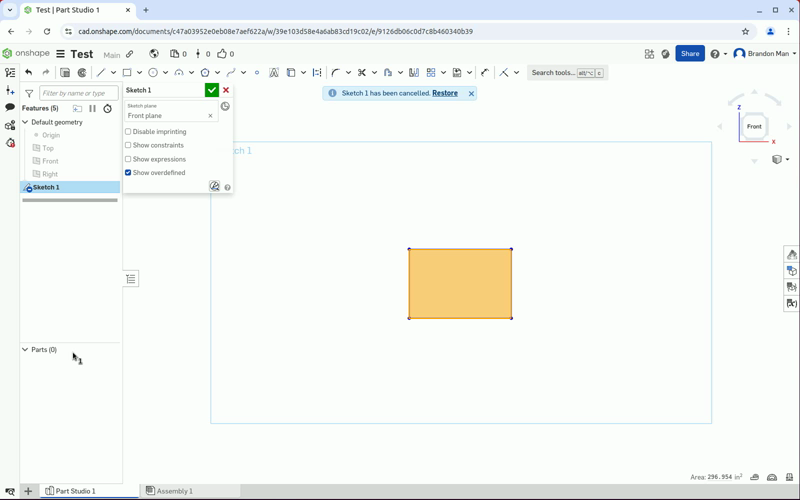
key(shift+y)
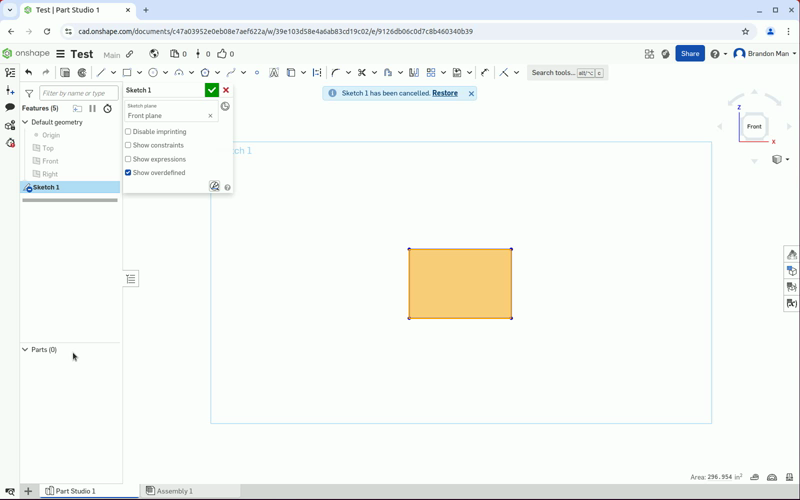
key(shift+e)
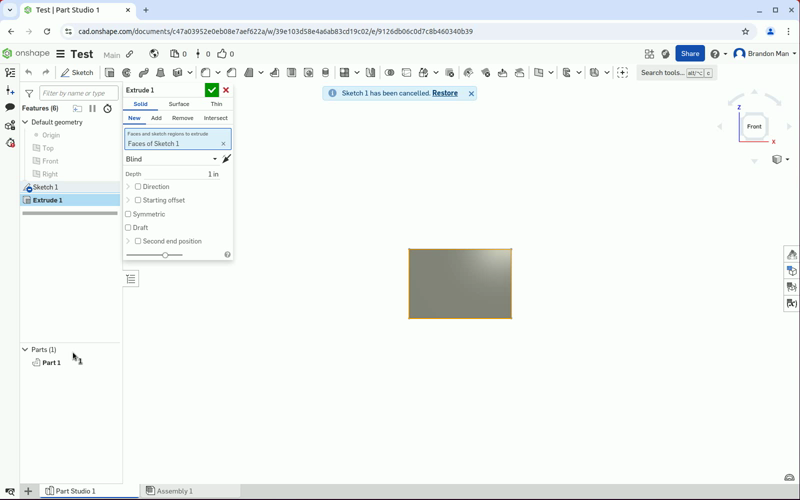
mouse_move(143, 106)
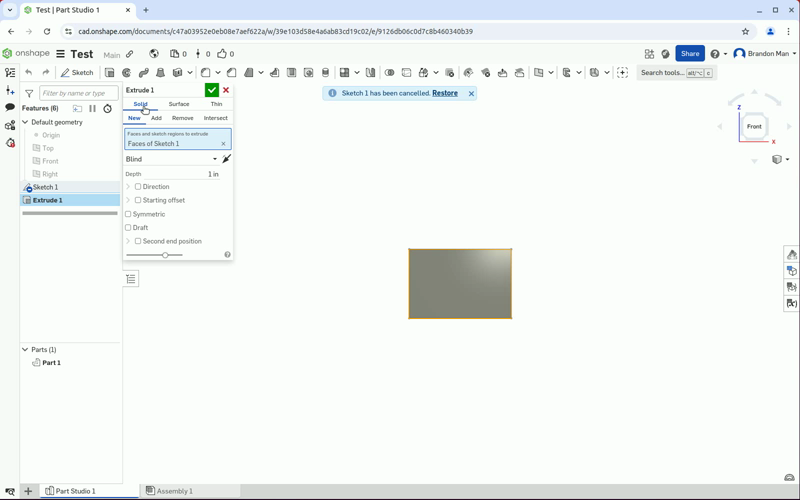
click(143, 106)
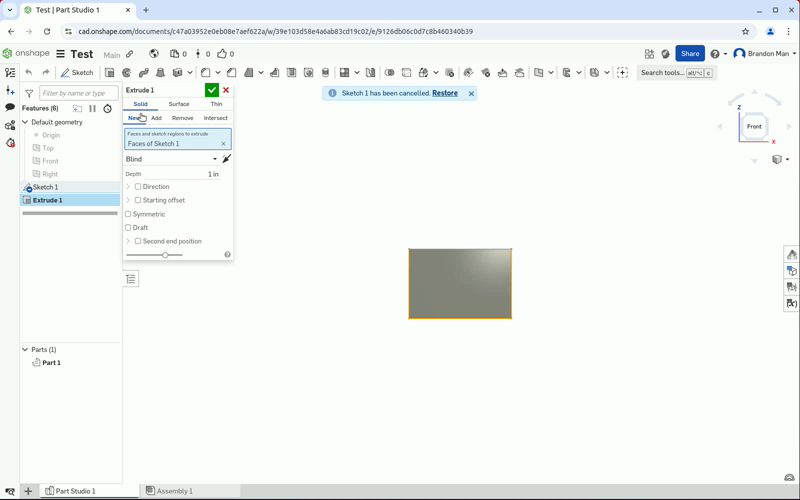
mouse_move(137, 120)
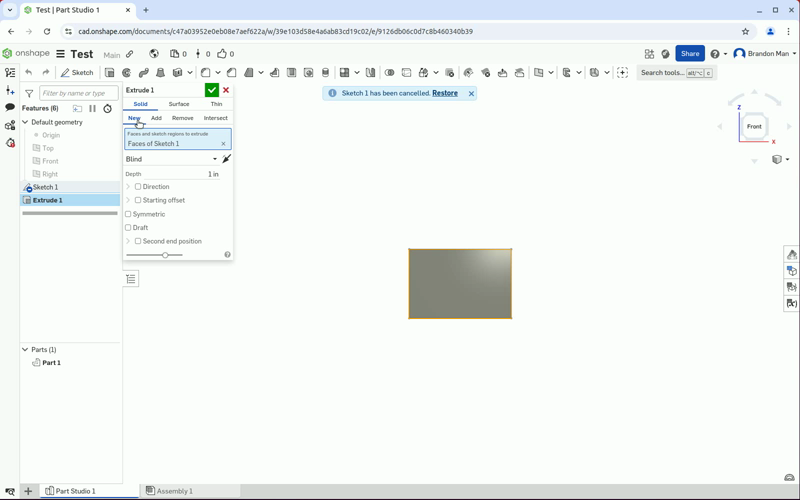
click(137, 120)
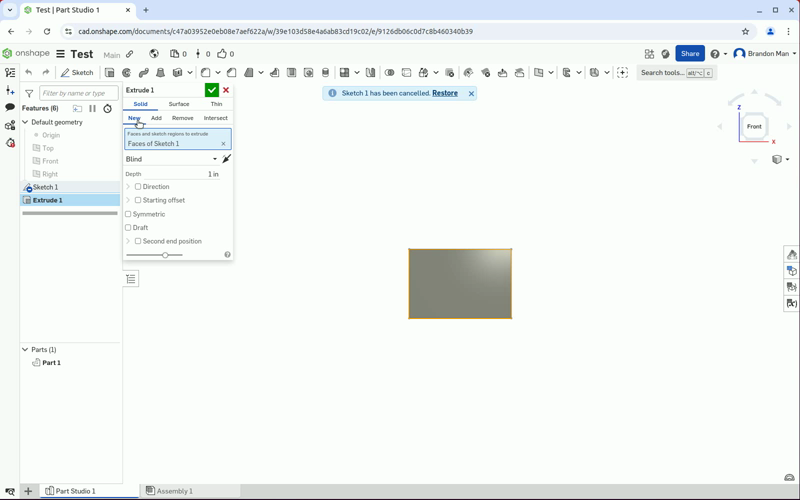
key(tab, 4)
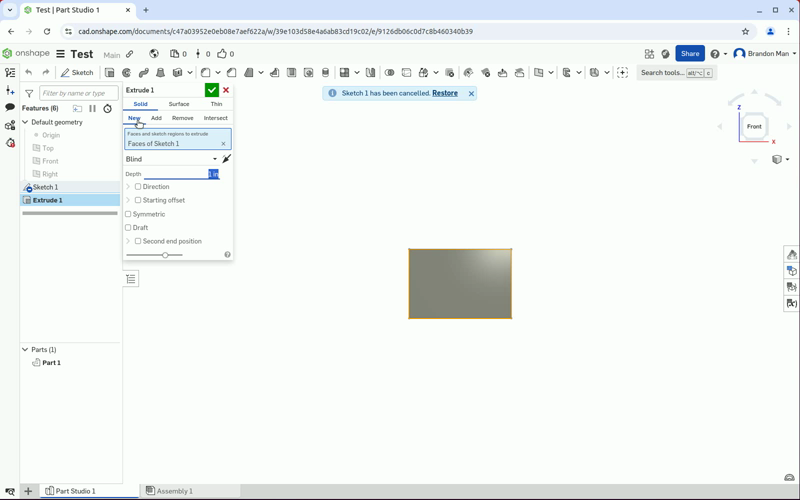
text(0.241)
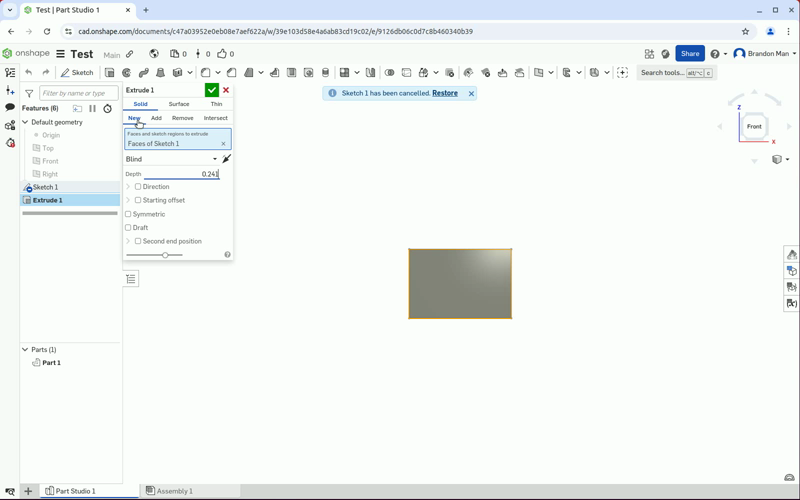
key(enter)
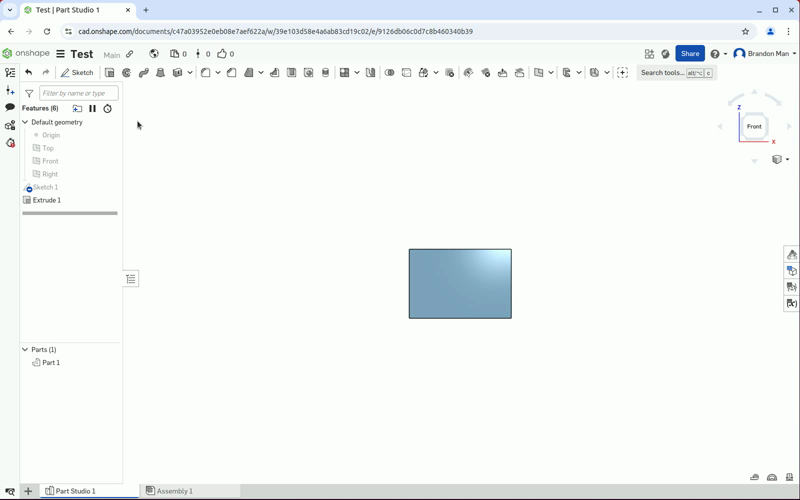
key(shift+h)
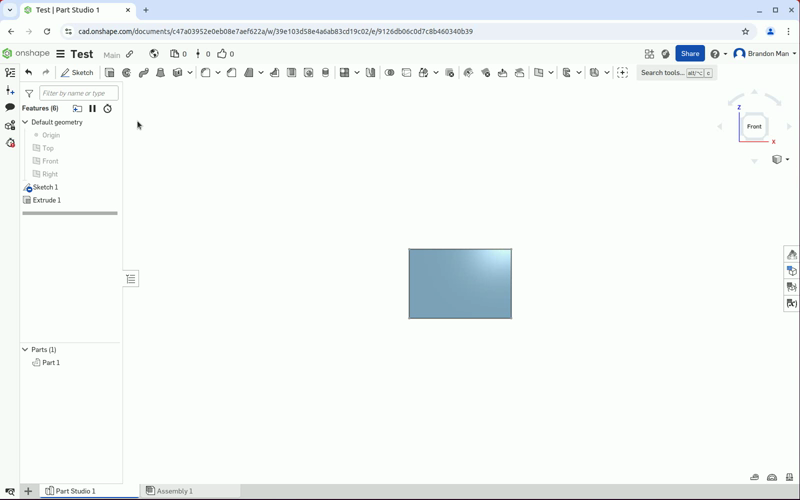
key(shift+h)
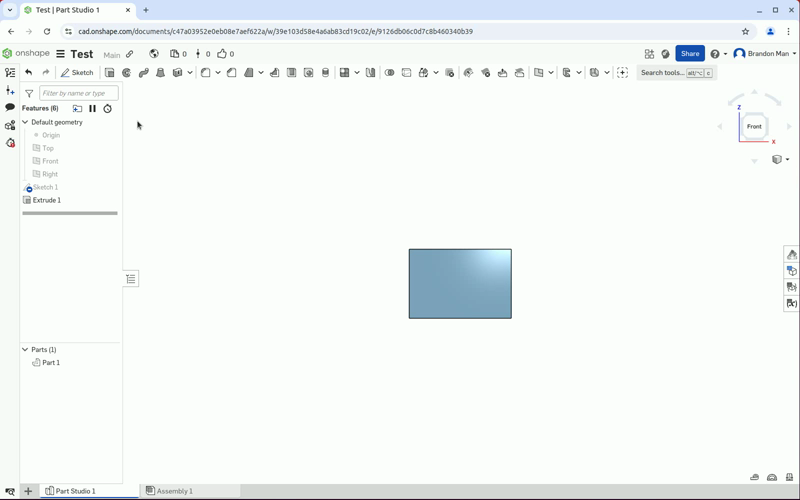
mouse_move(73, 189)
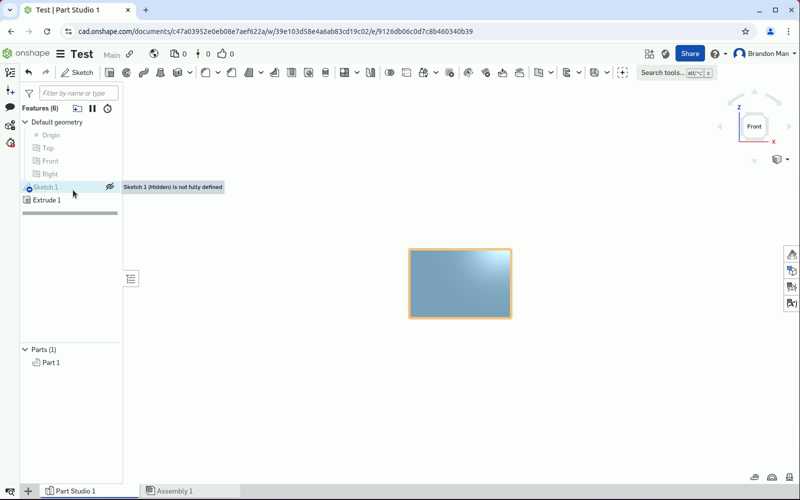
click(73, 189)
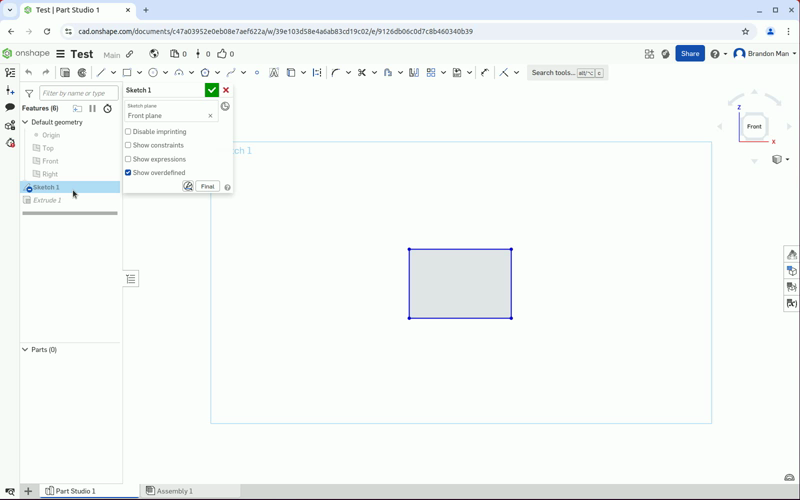
mouse_move(229, 92)
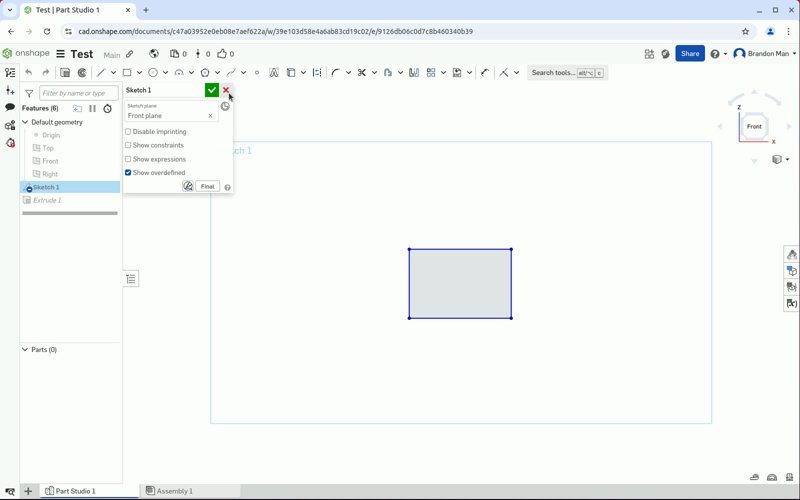
click(229, 92)
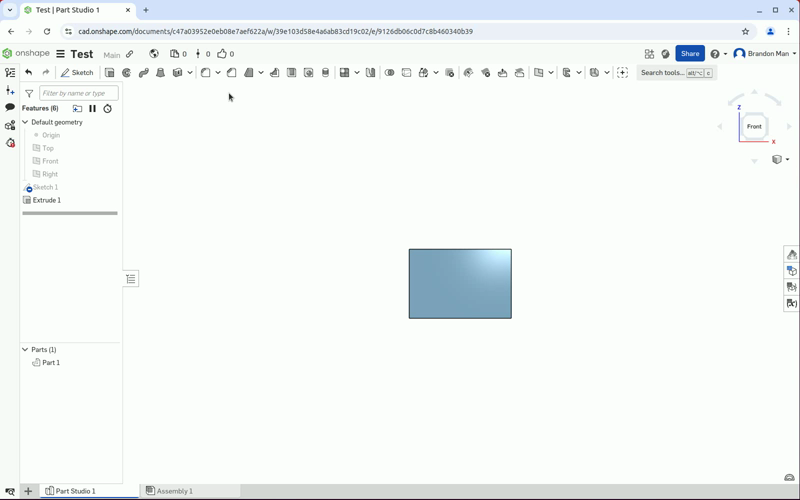
mouse_move(541, 75)
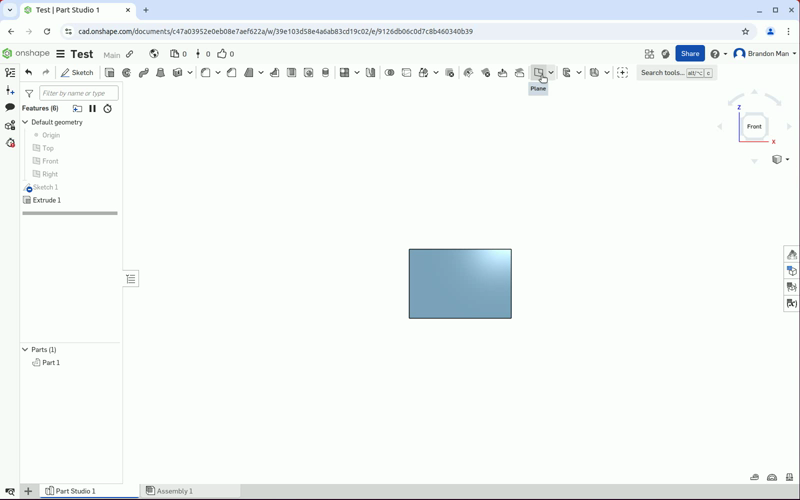
click(541, 75)
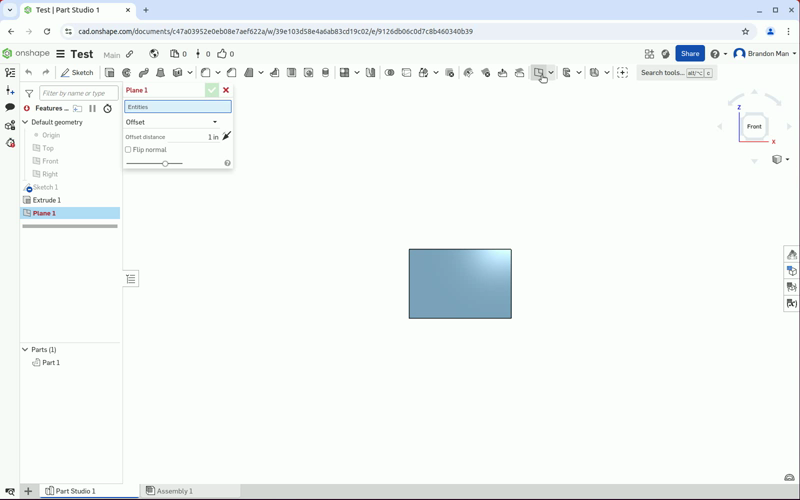
mouse_move(73, 163)
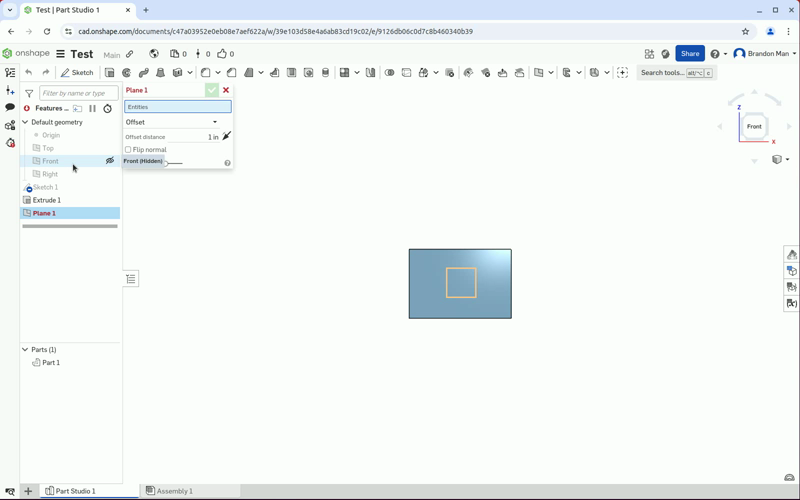
click(73, 163)
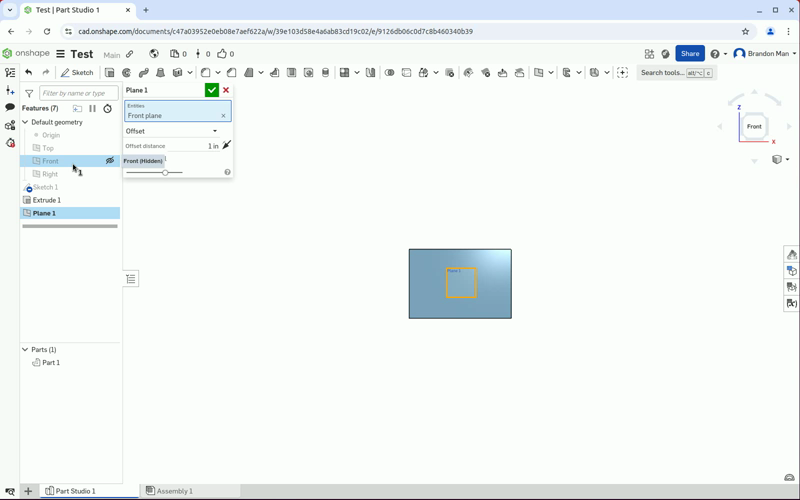
key(tab, 2)
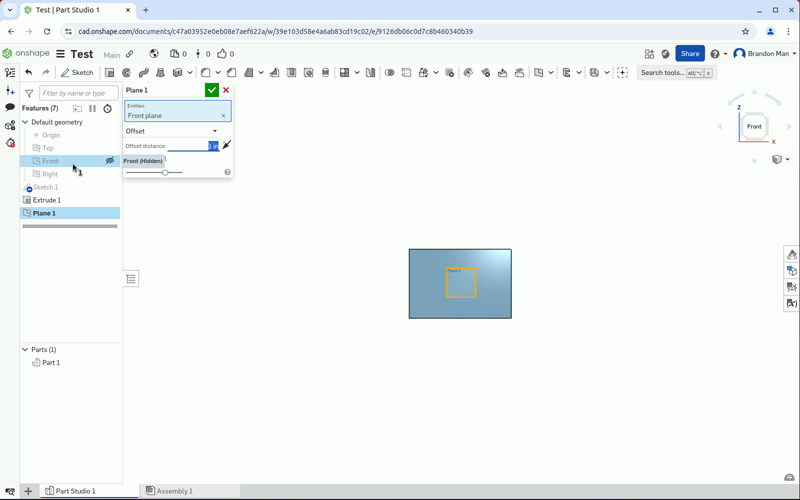
text(0.246)
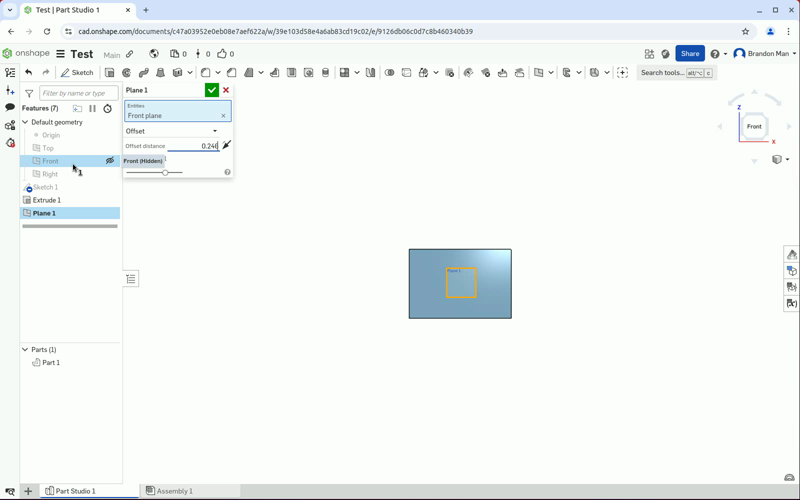
key(enter, 2)
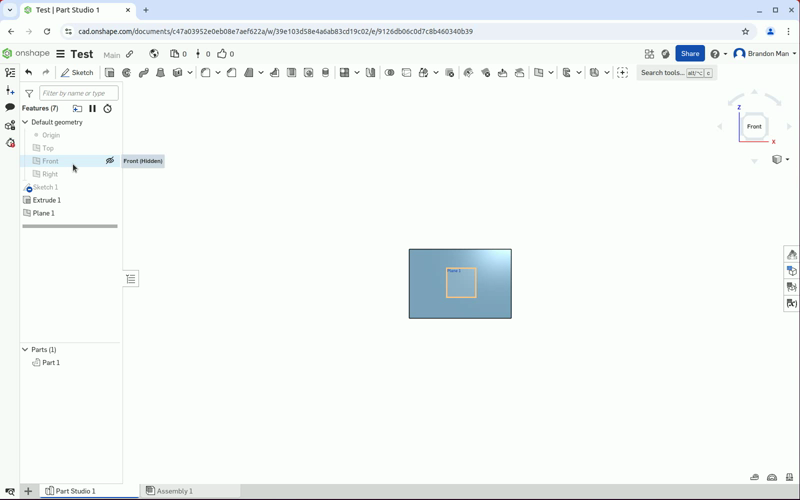
key(shift+s)
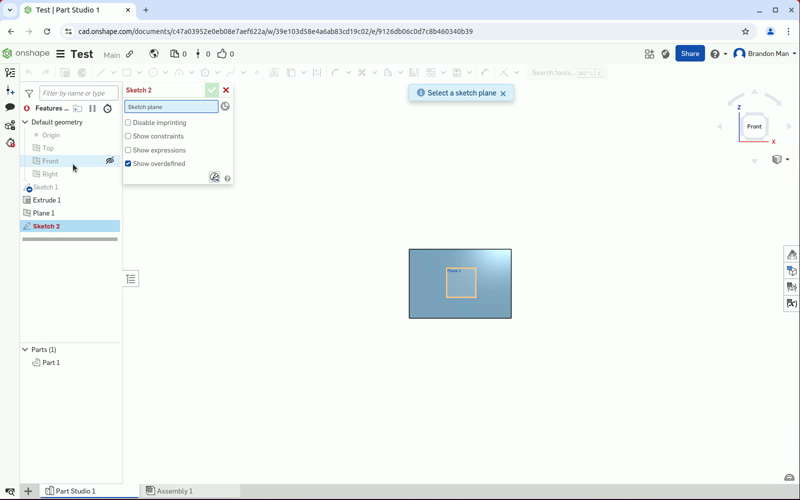
mouse_move(73, 215)
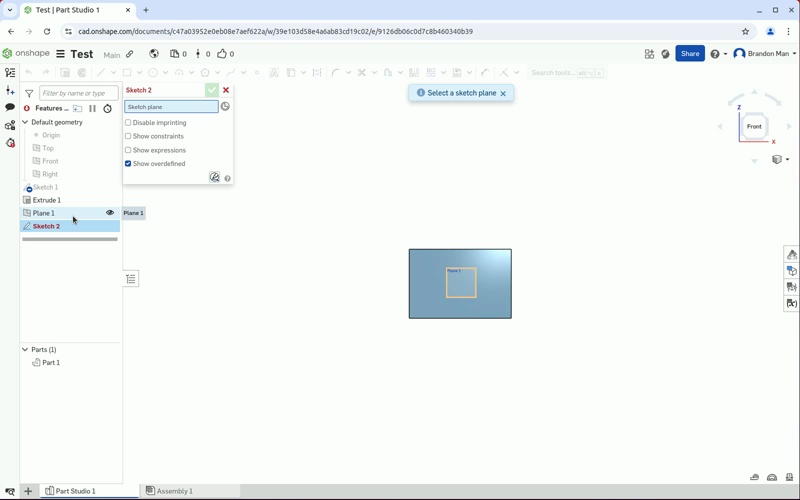
click(73, 215)
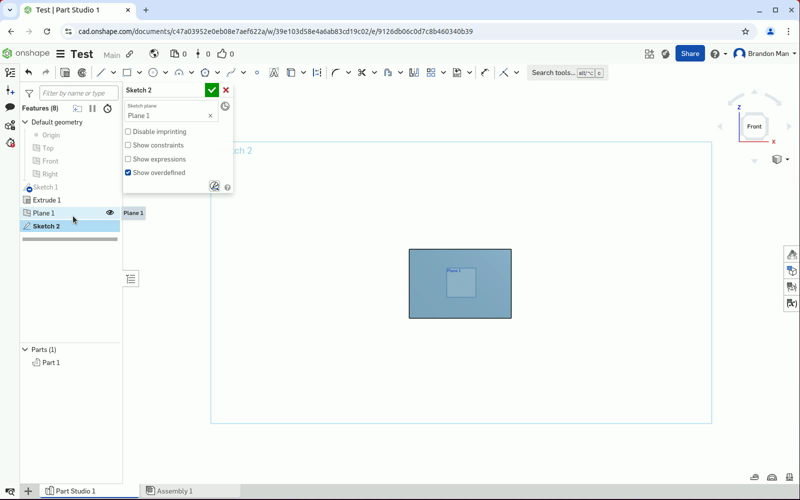
mouse_move(73, 352)
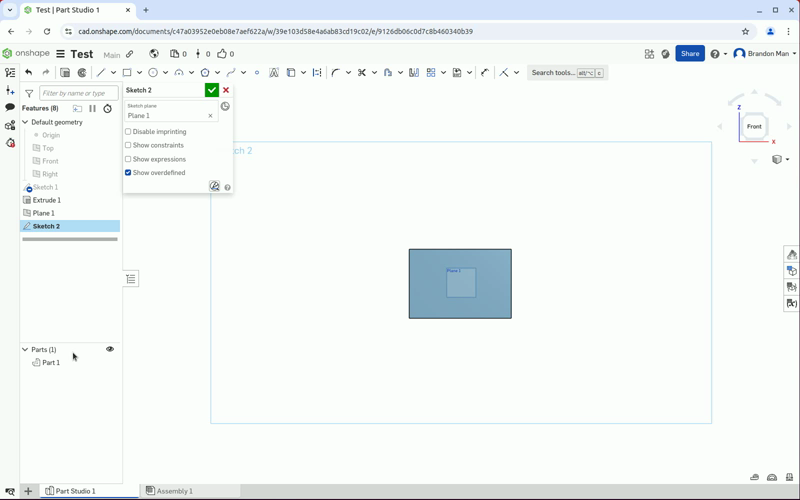
key(y)
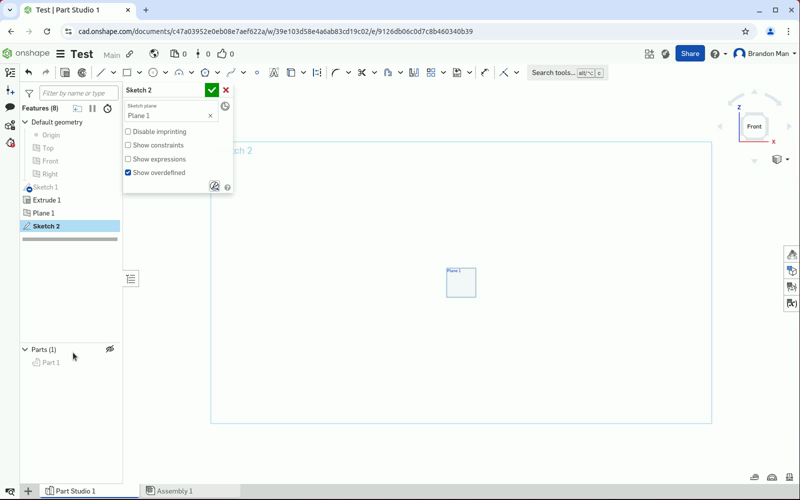
key(l)
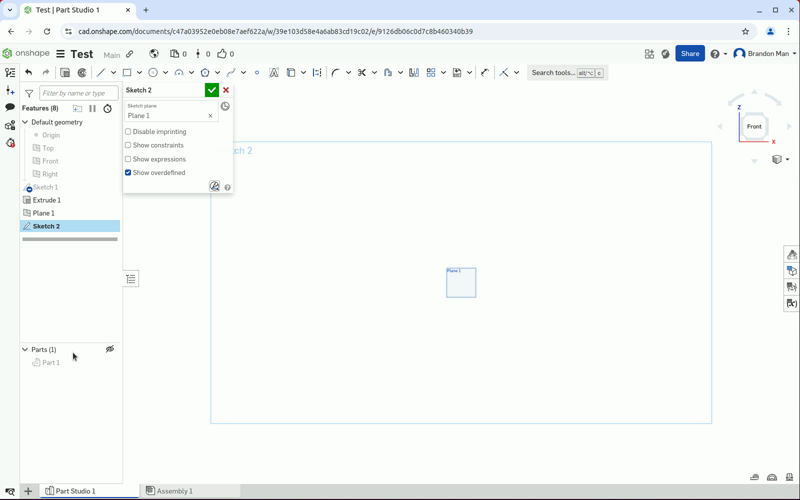
key_down(shift)
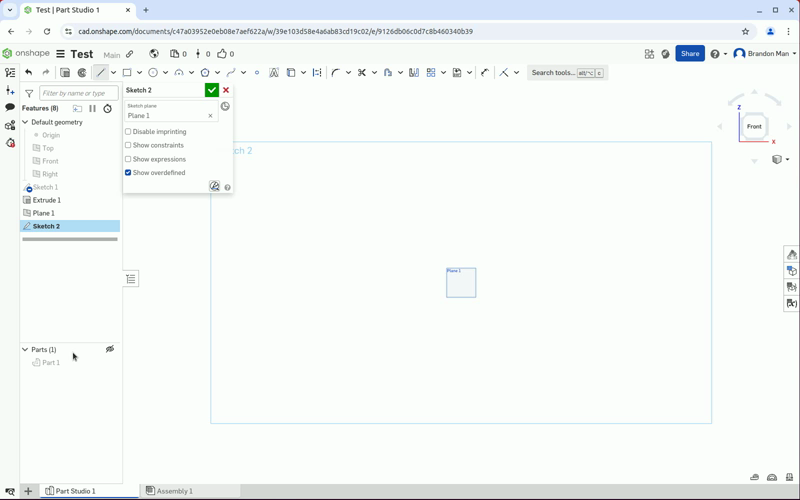
mouse_move(409, 395)
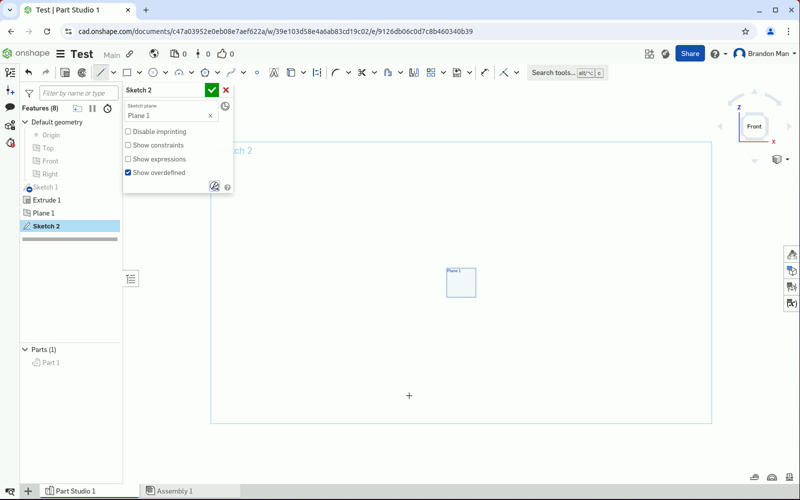
click(409, 395)
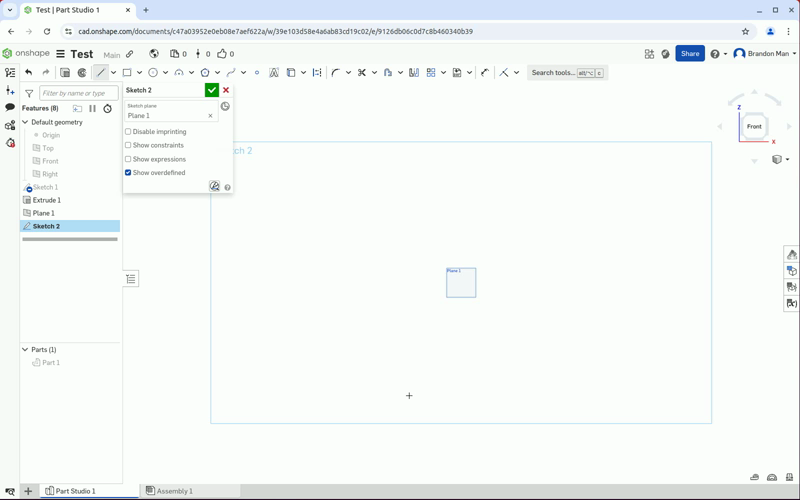
key_up(shift)
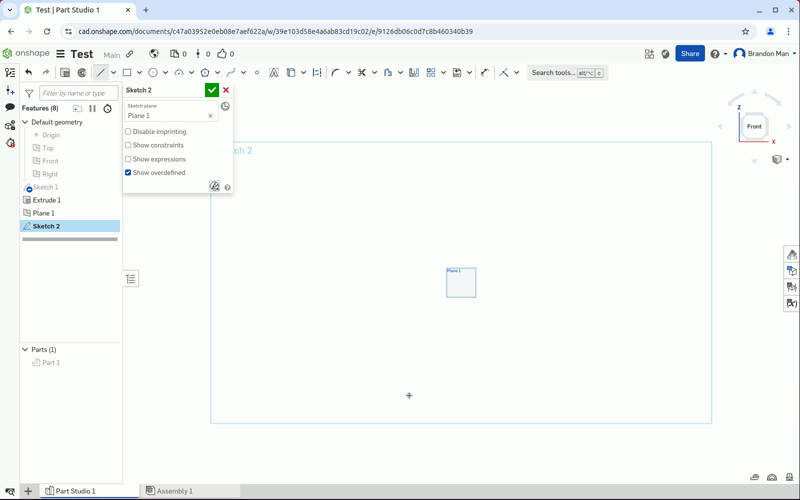
key_down(shift)
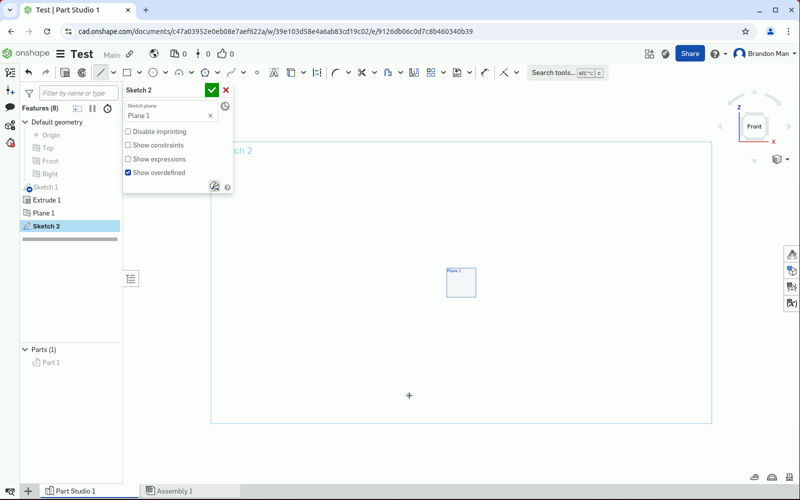
mouse_move(511, 395)
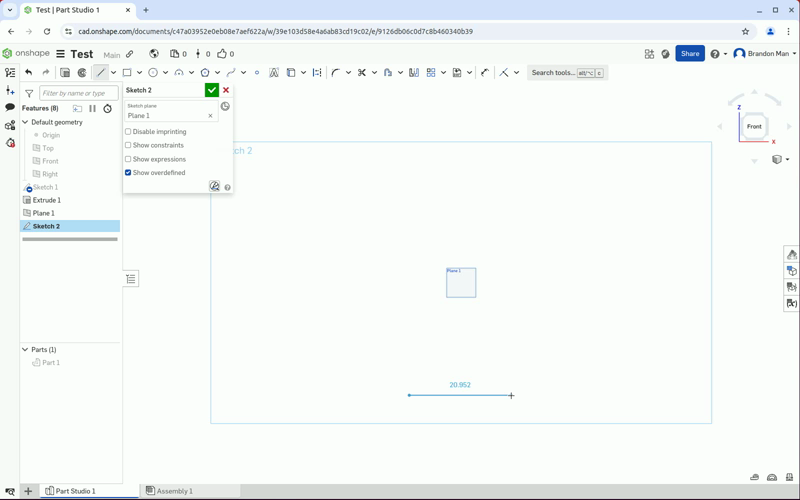
click(511, 395)
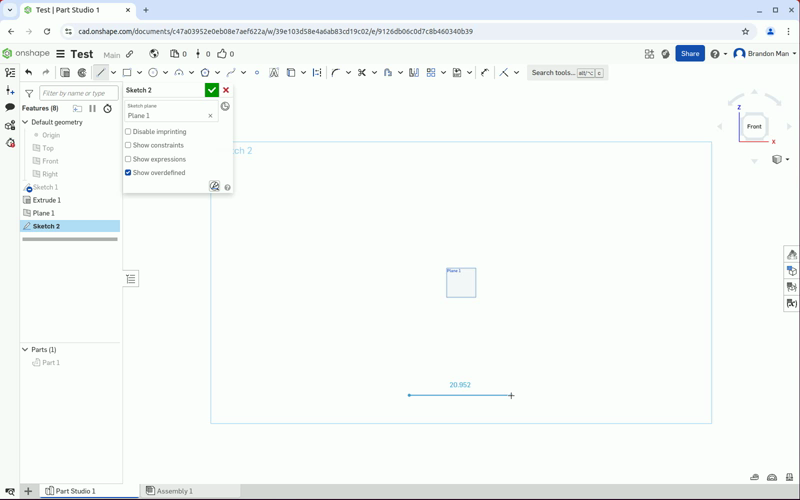
key_up(shift)
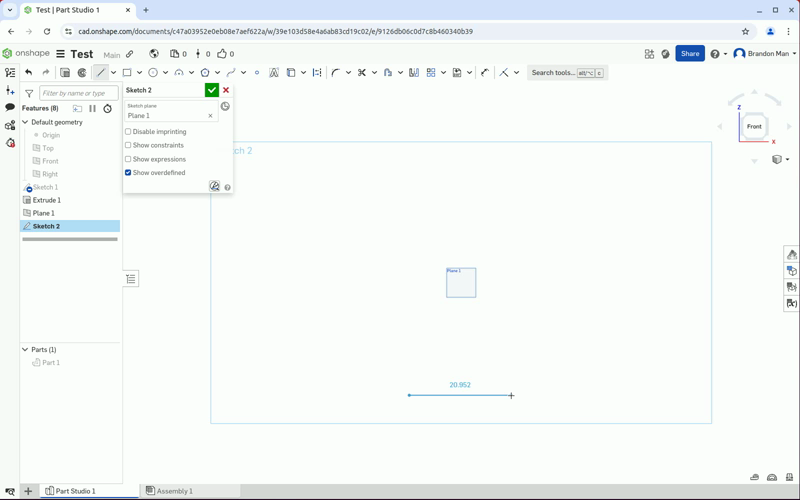
key_down(shift)
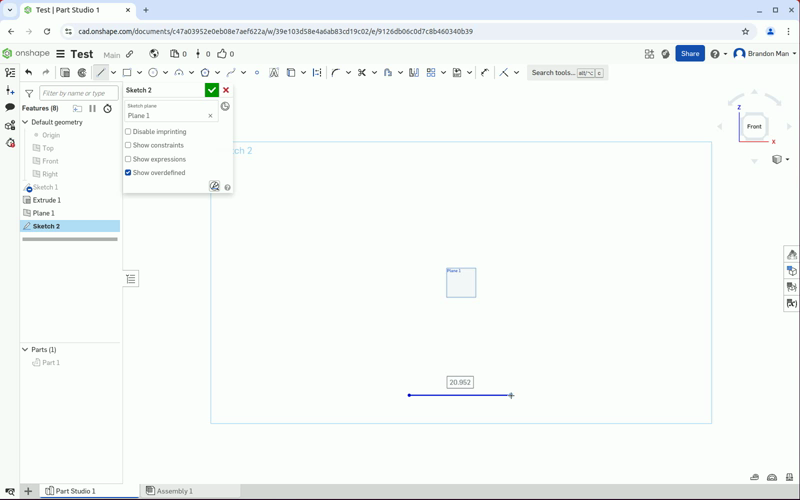
mouse_move(511, 326)
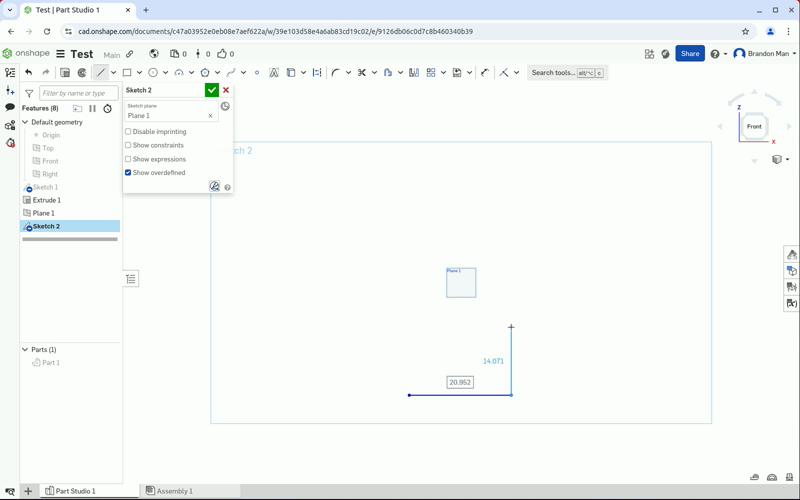
click(511, 326)
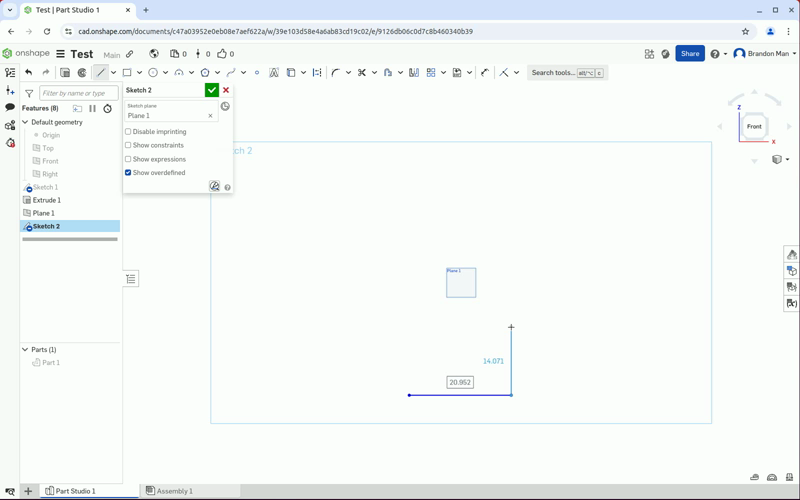
key_up(shift)
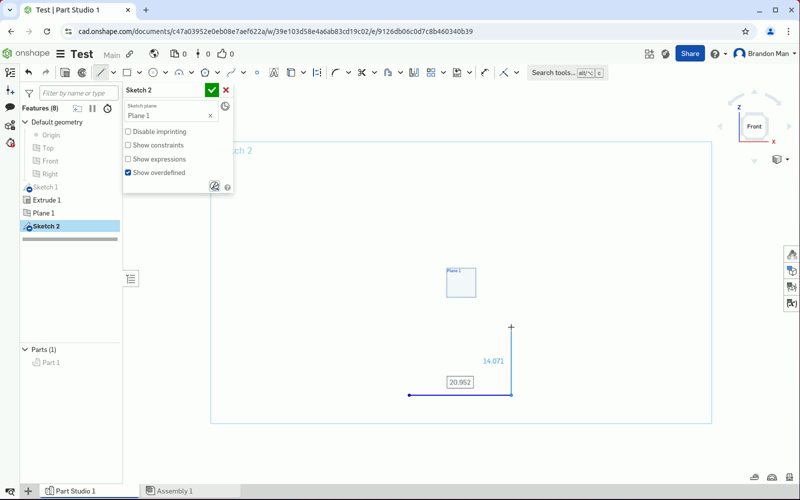
key_down(shift)
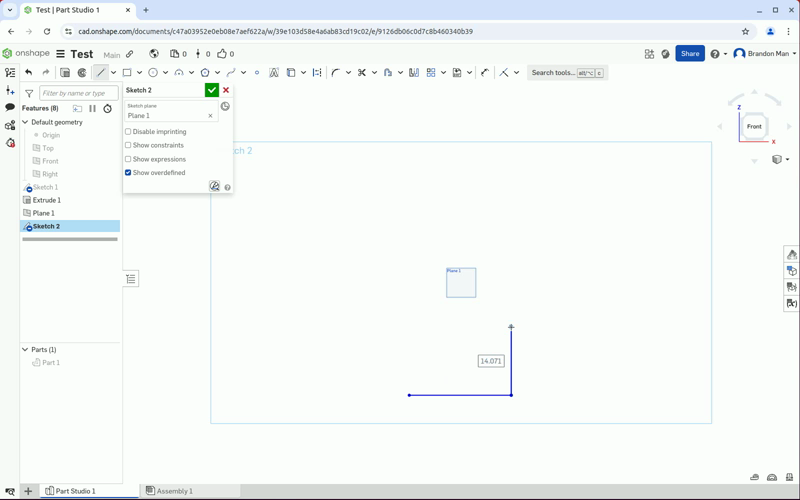
mouse_move(409, 326)
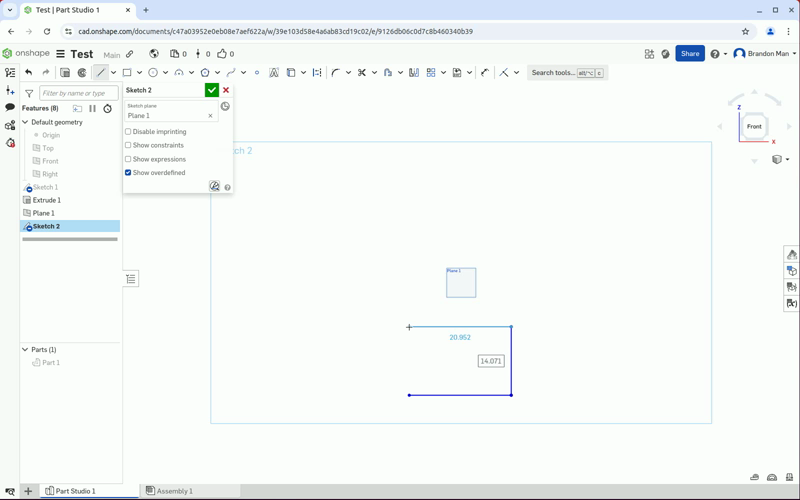
click(409, 326)
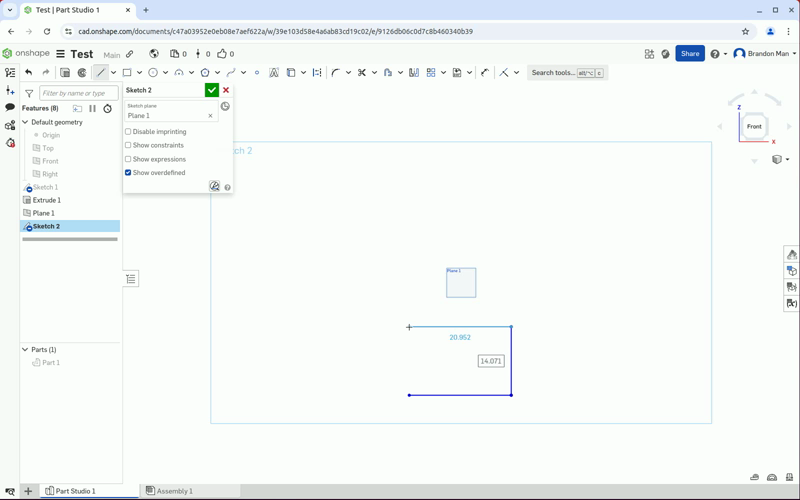
key_up(shift)
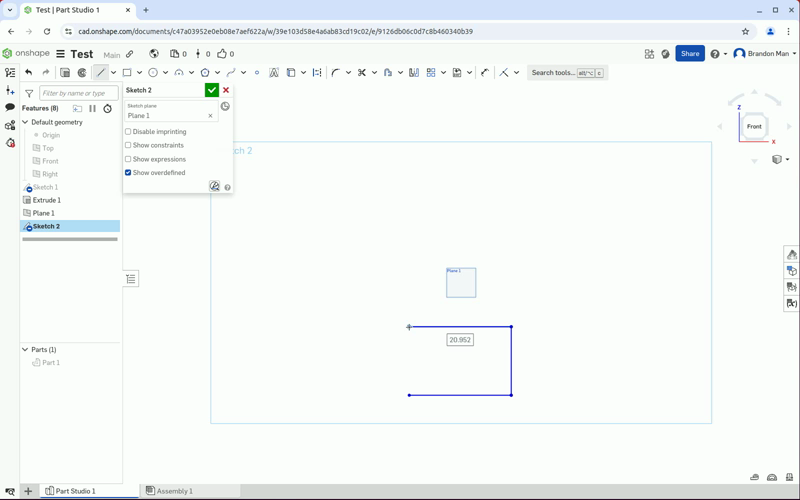
key_down(shift)
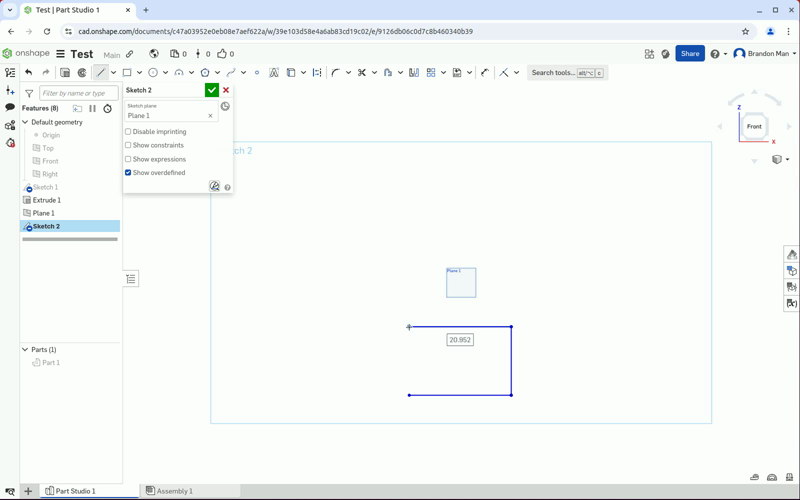
mouse_move(409, 395)
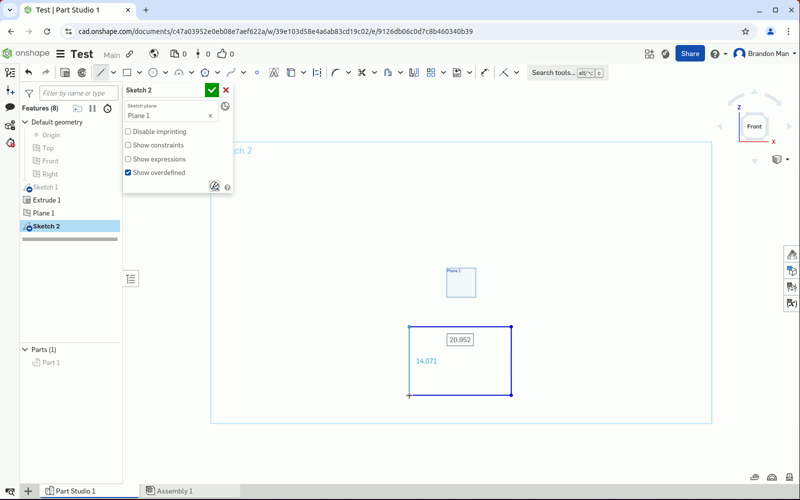
key_up(shift)
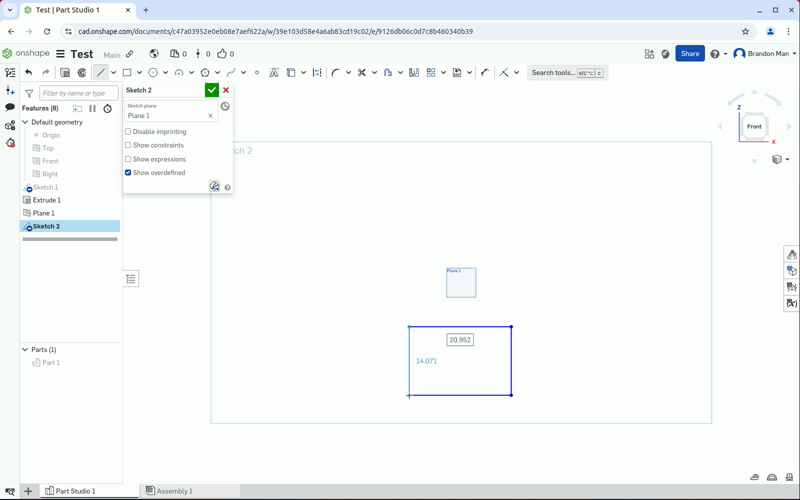
click(409, 395)
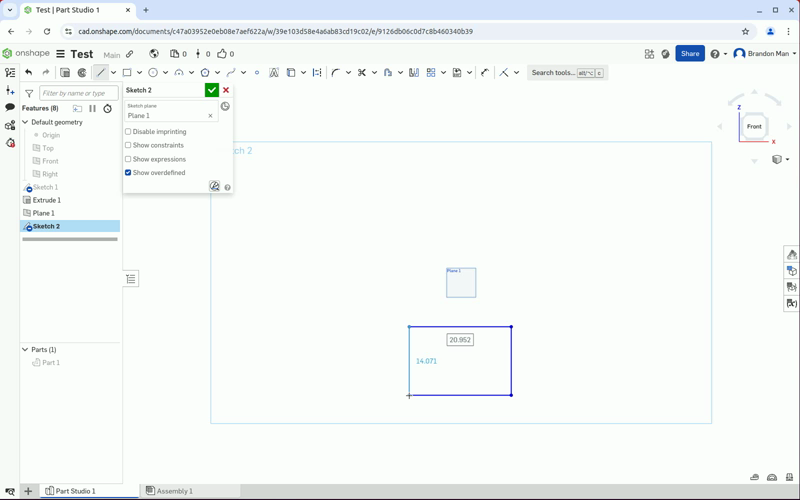
key(esc)
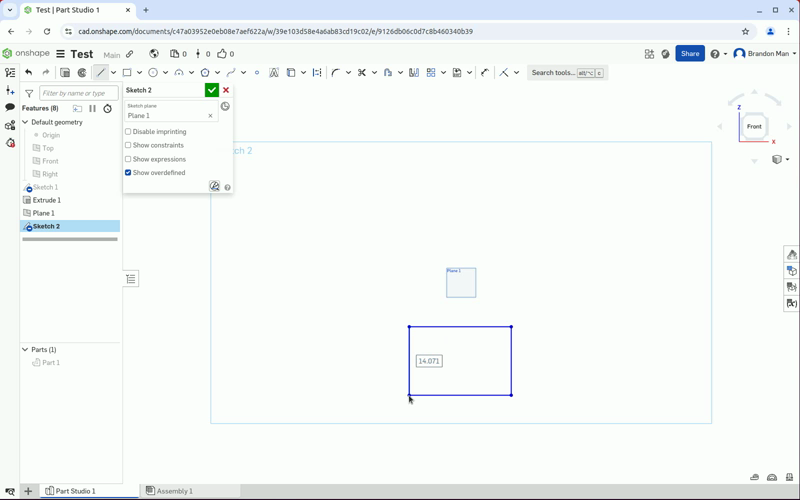
mouse_move(417, 390)
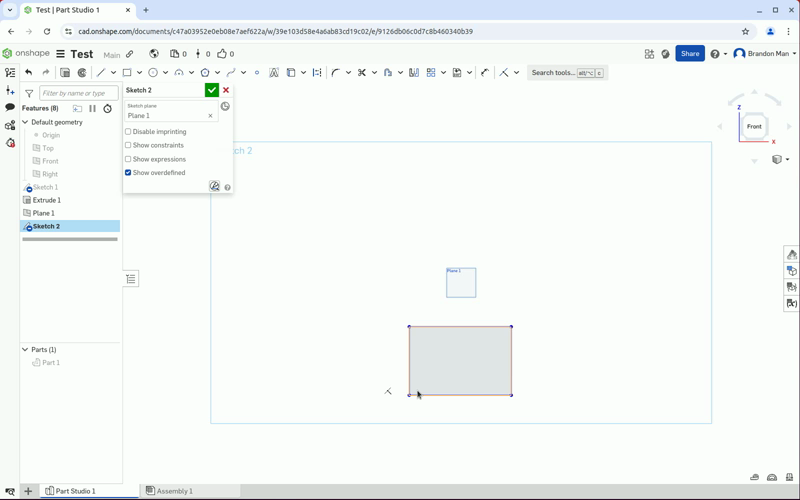
click(417, 390)
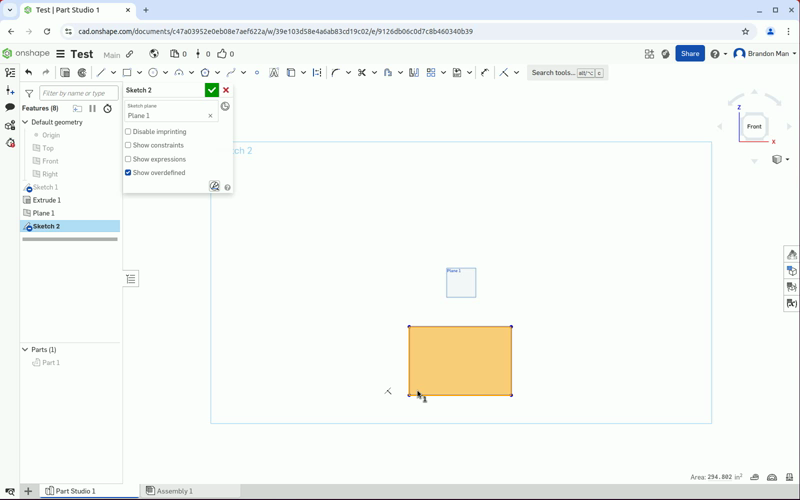
mouse_move(73, 352)
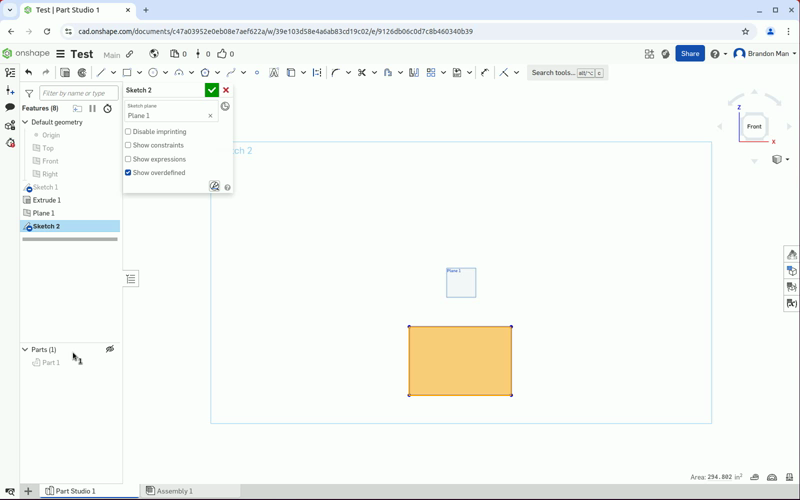
key(shift+y)
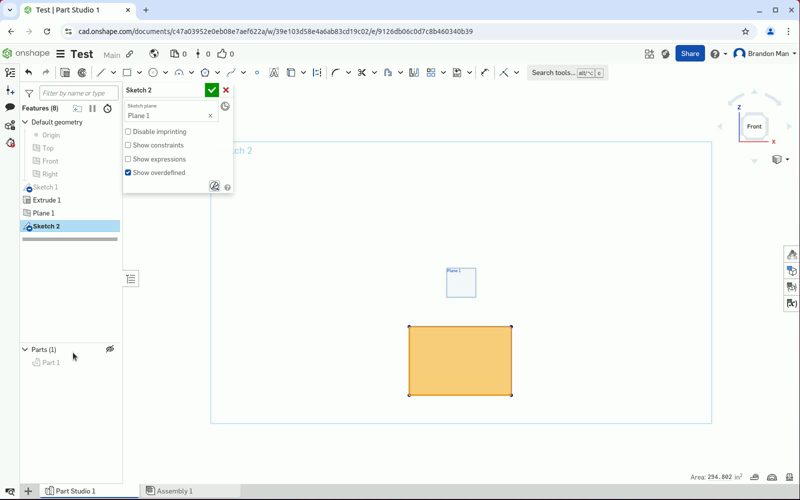
key(shift+e)
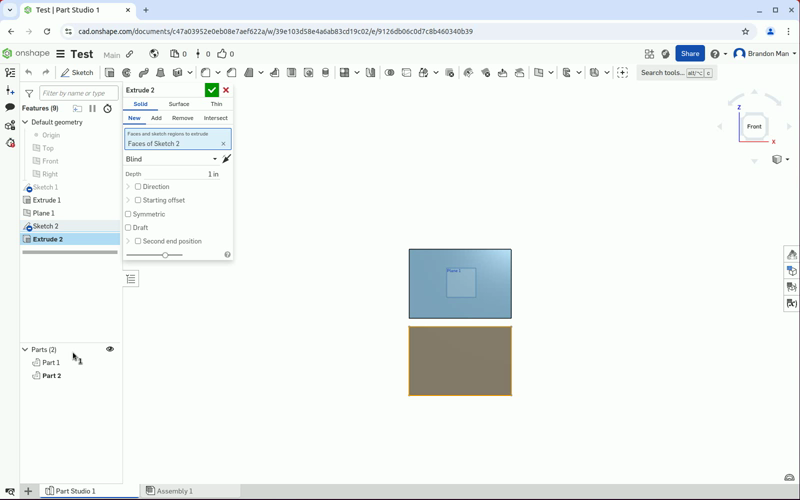
mouse_move(143, 106)
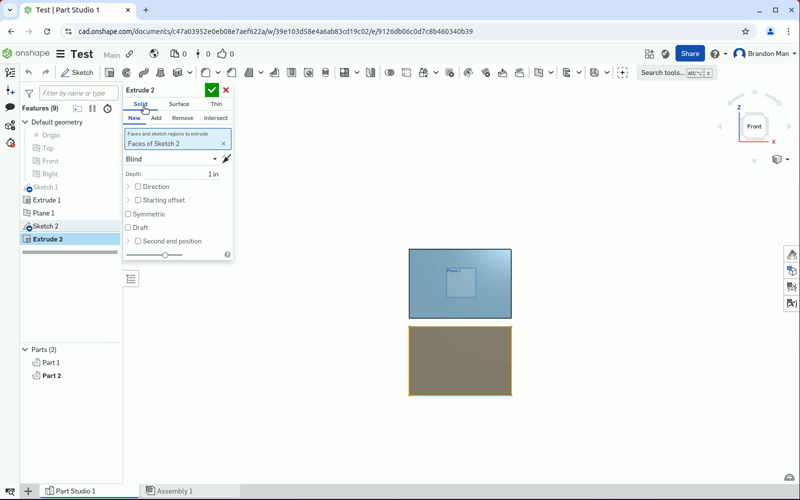
click(143, 106)
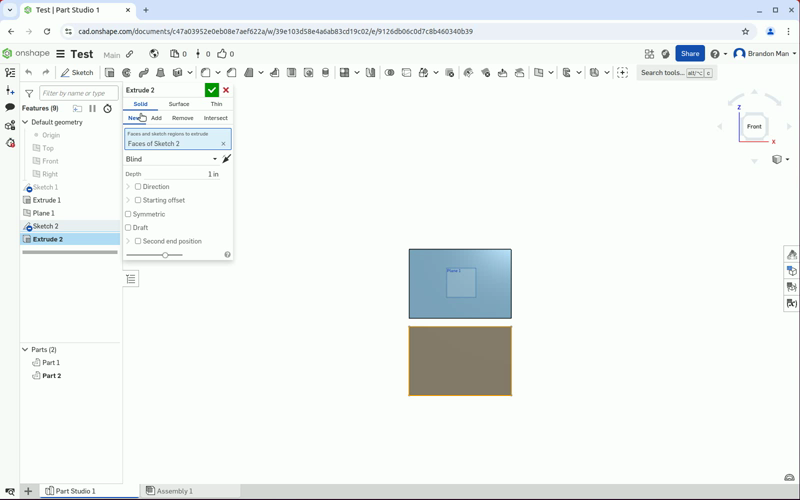
mouse_move(137, 120)
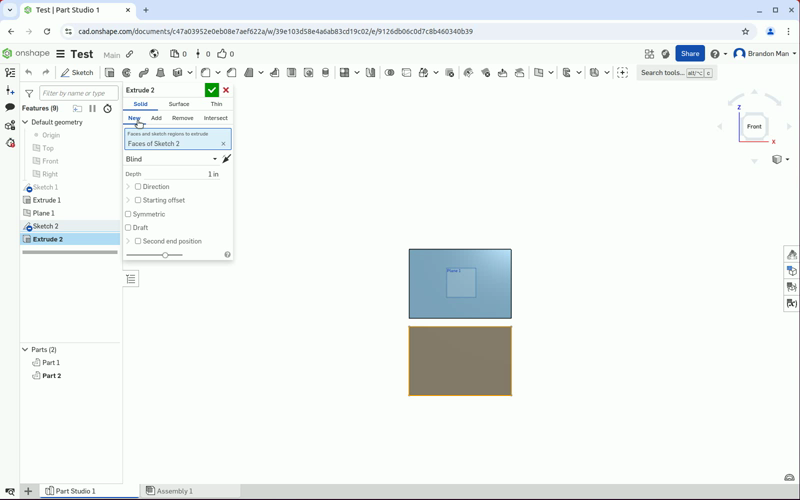
click(137, 120)
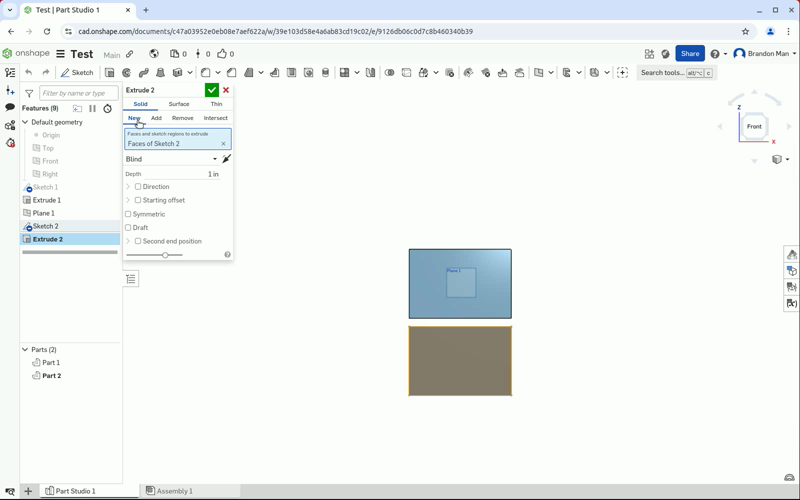
key(tab, 4)
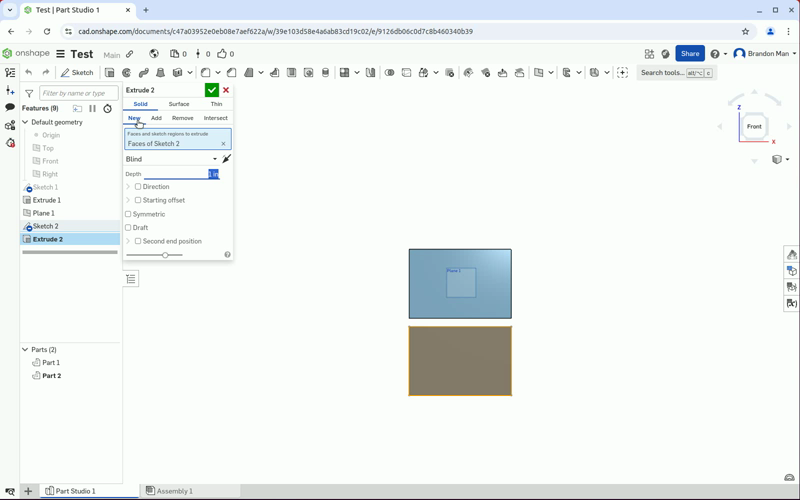
text(0.241)
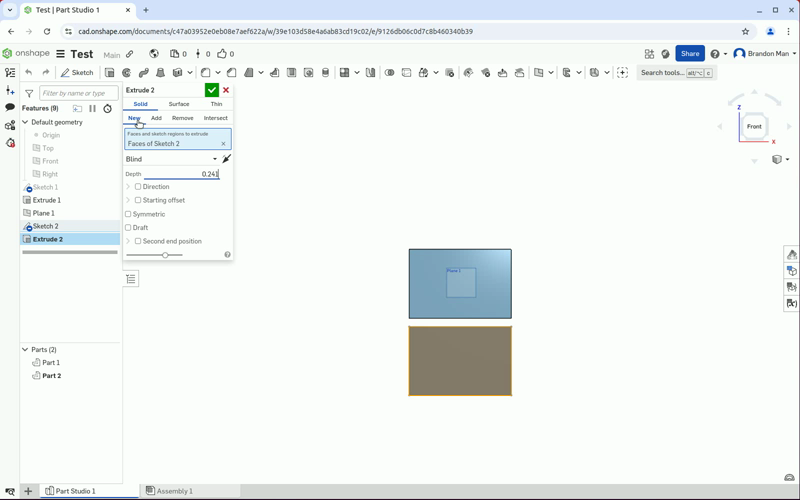
key(enter)
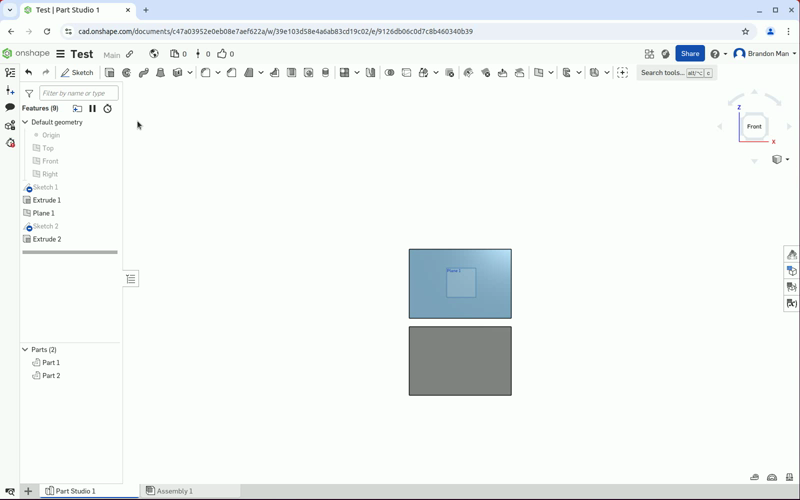
key(shift+h)
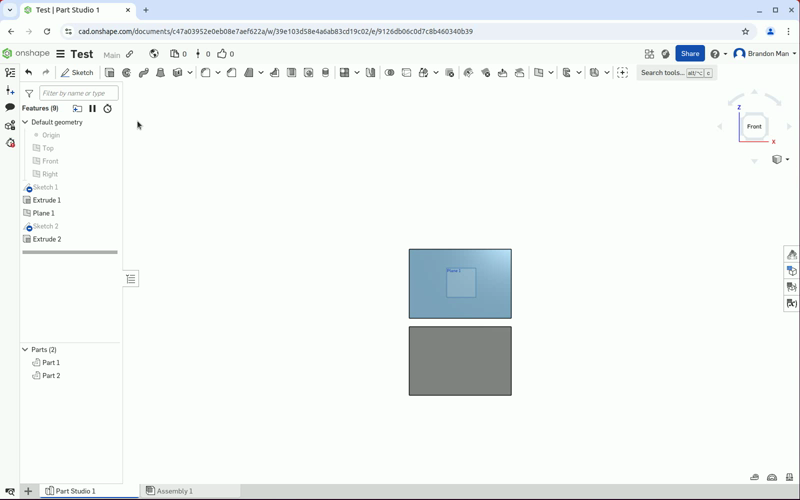
key(shift+h)
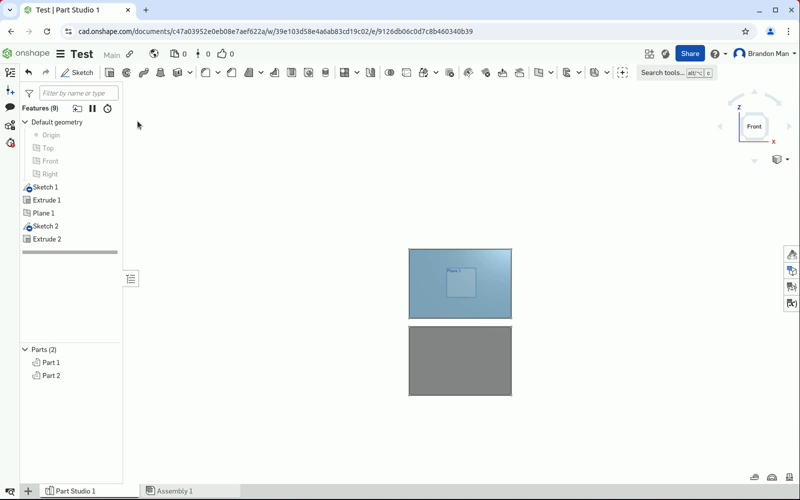
key(shift+7)
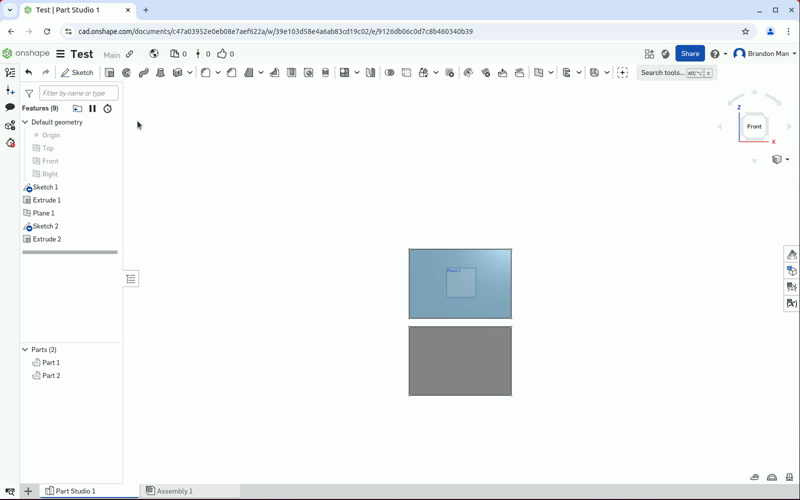
key(left, 2)
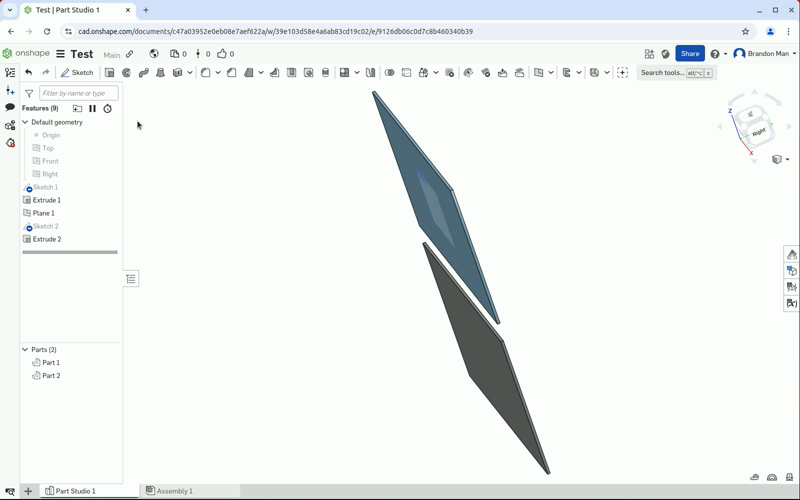
key(down, 2)
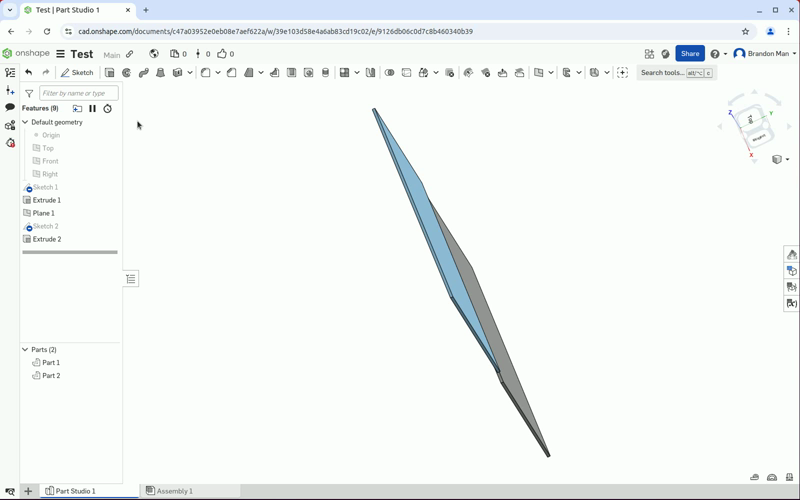
key(up, 2)
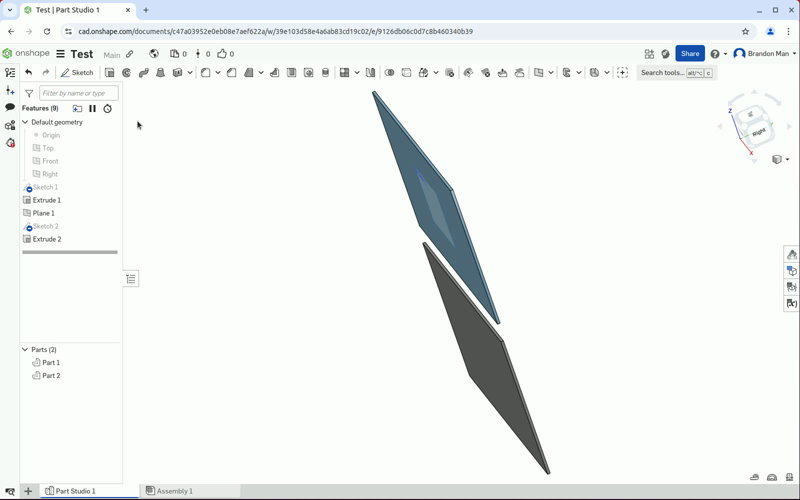
key(right, 2)
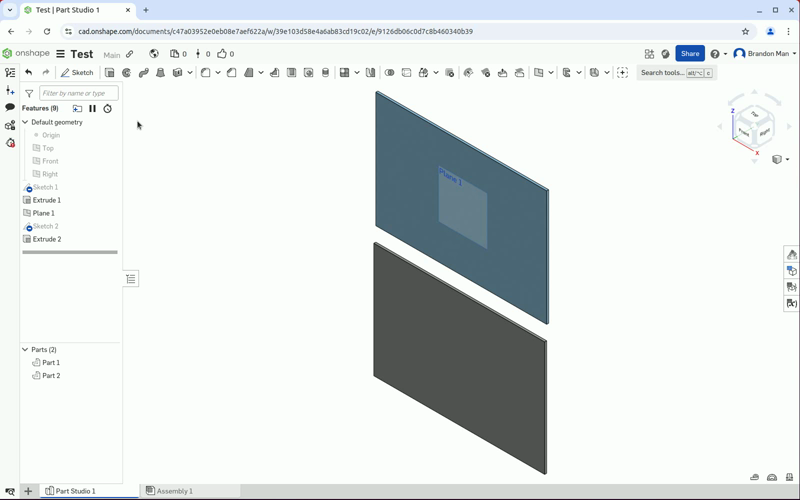
mouse_move(73, 189)
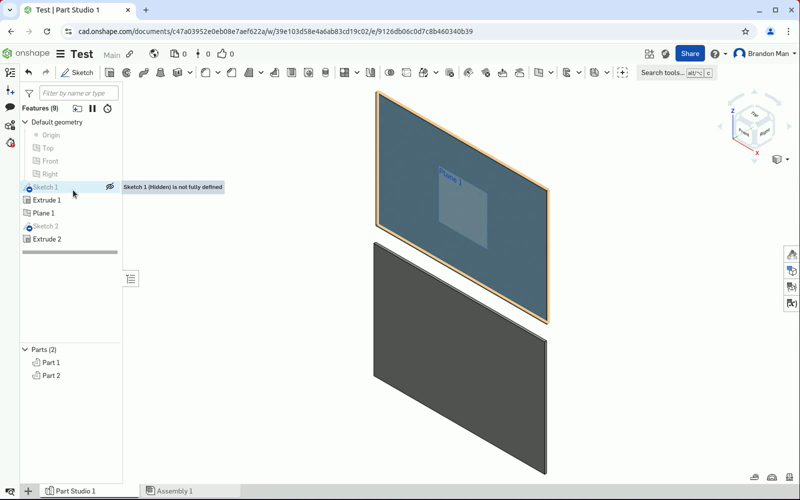
click(73, 189)